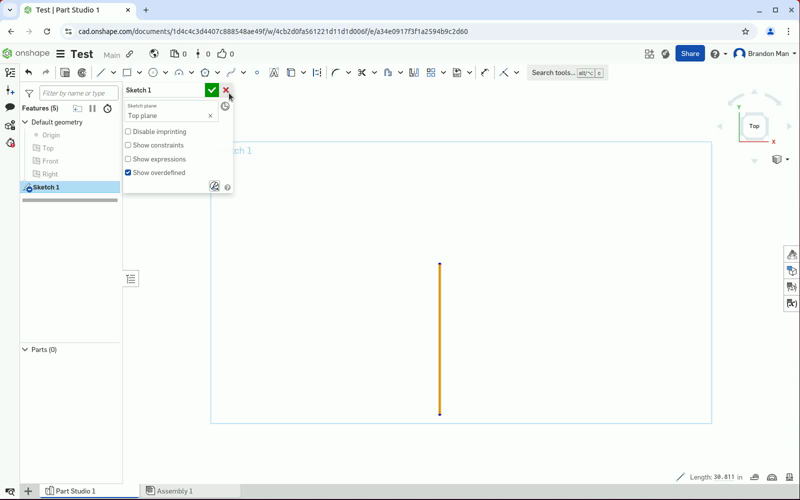
key(shift+h)
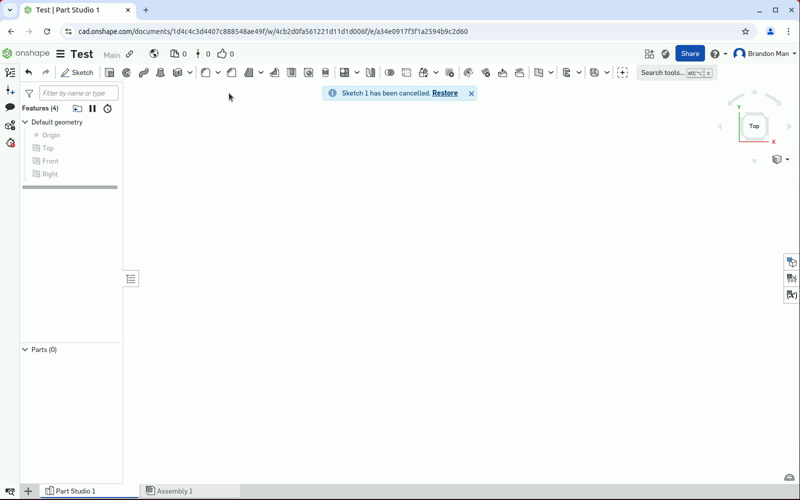
mouse_move(73, 352)
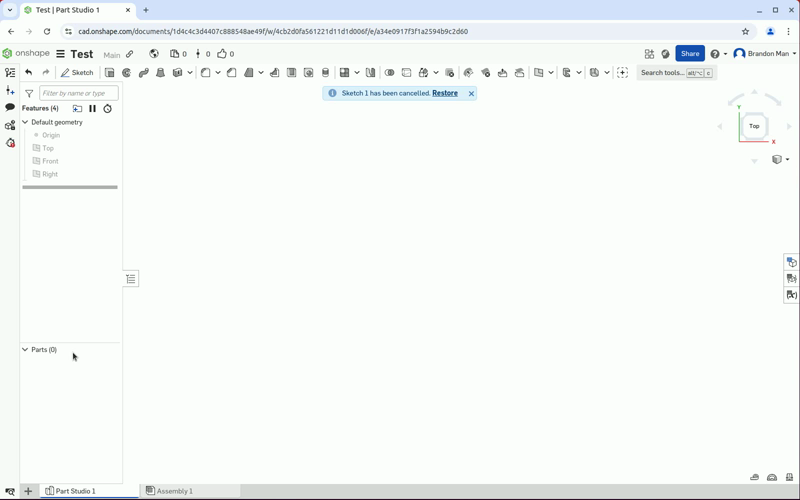
key(y)
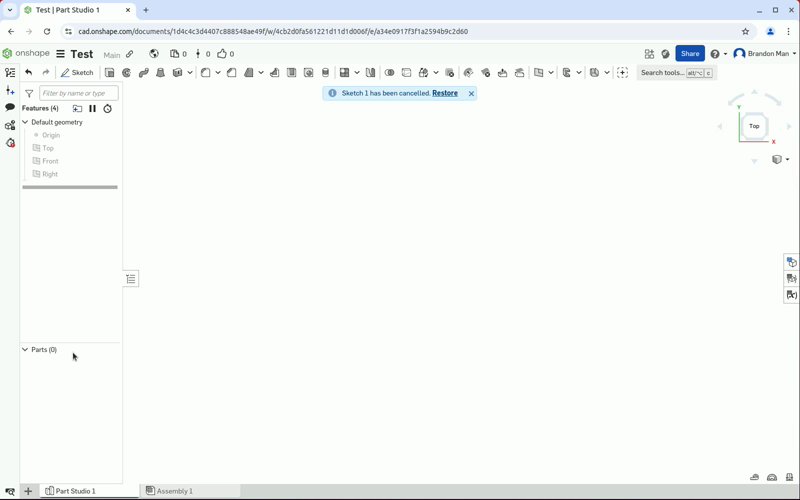
key(shift+p)
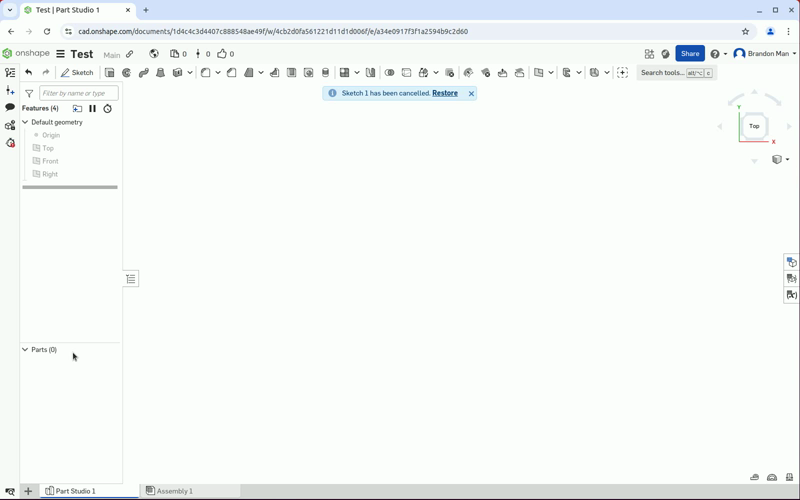
key(space)
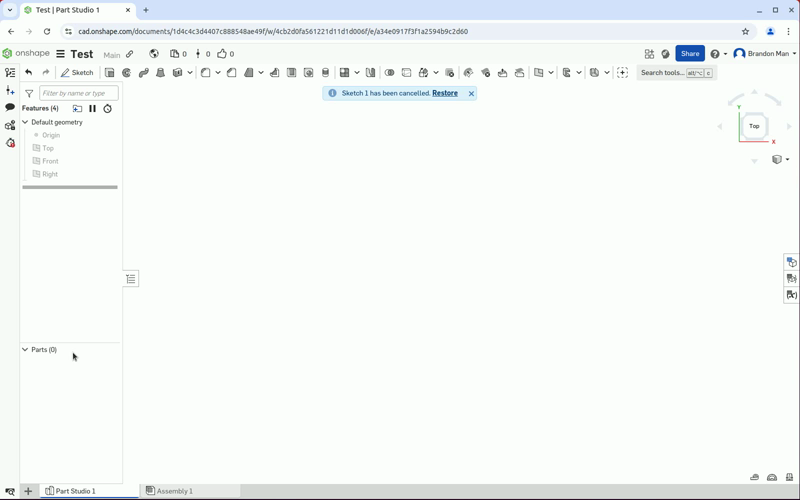
key_down(shift)
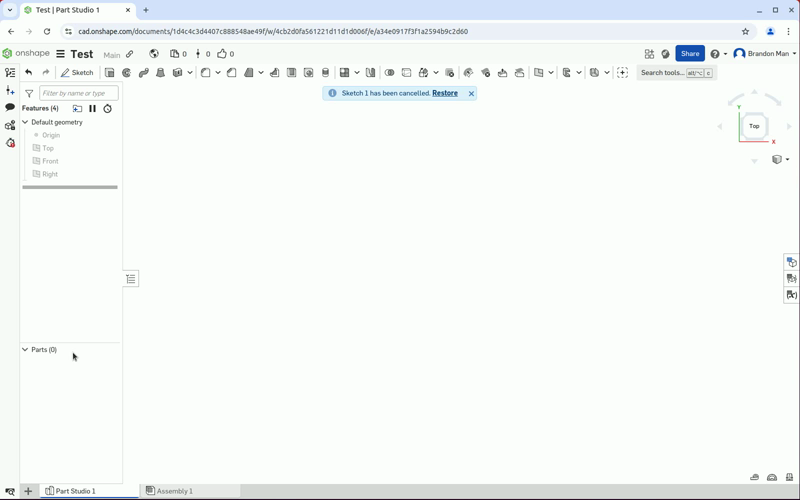
key(up)
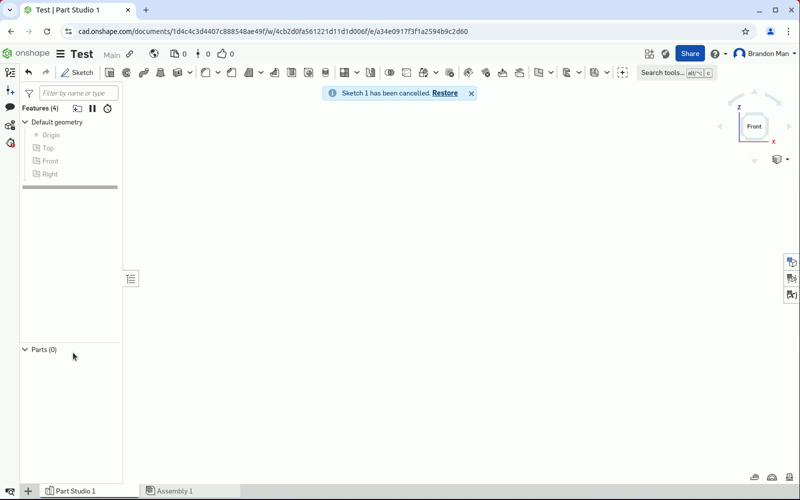
key_up(shift)
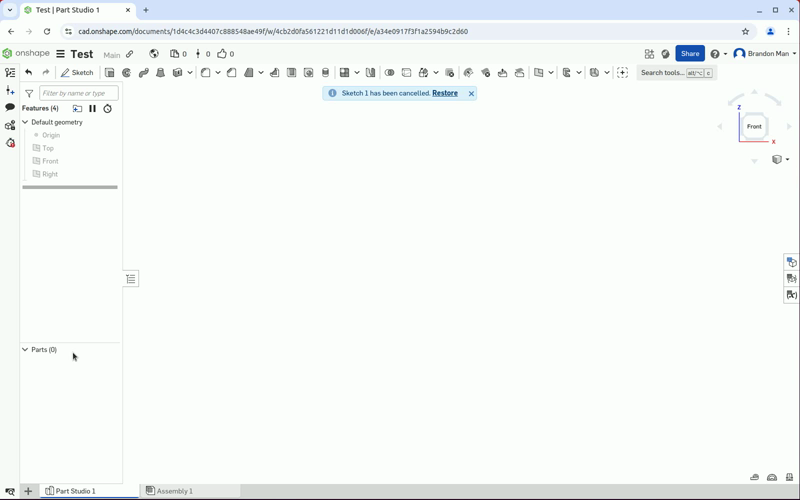
mouse_move(73, 352)
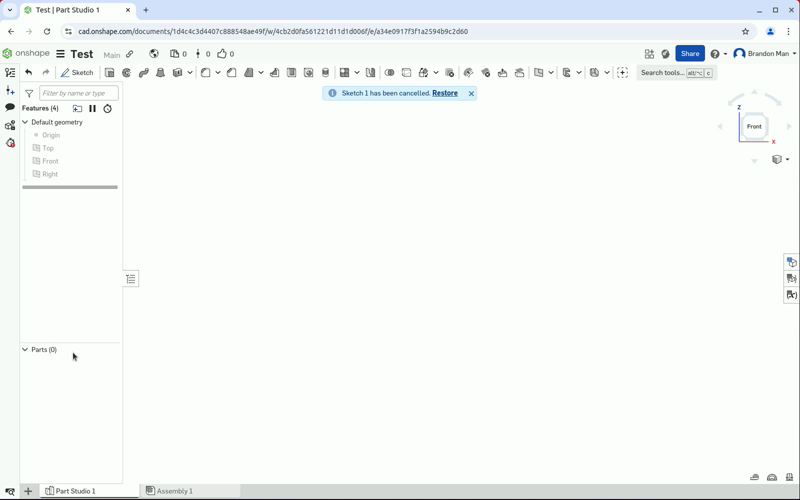
key(shift+y)
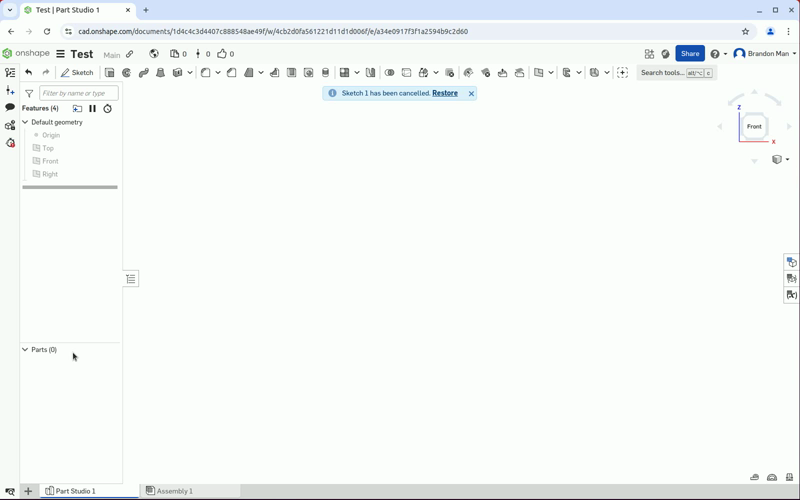
key(shift+s)
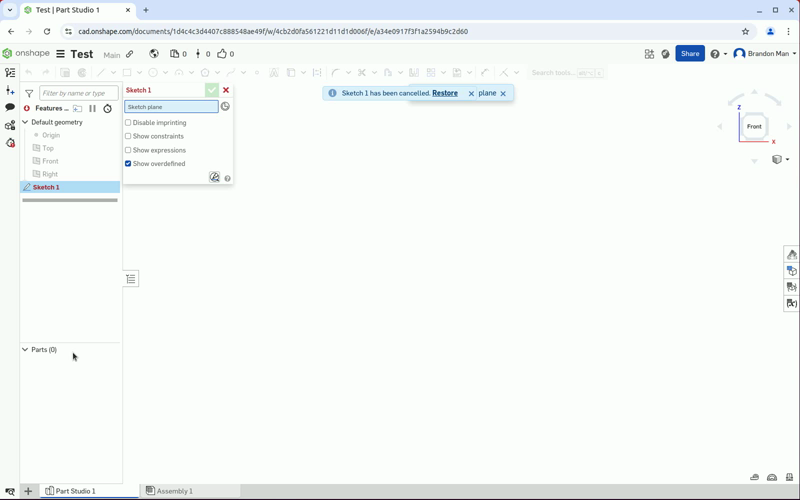
mouse_move(73, 163)
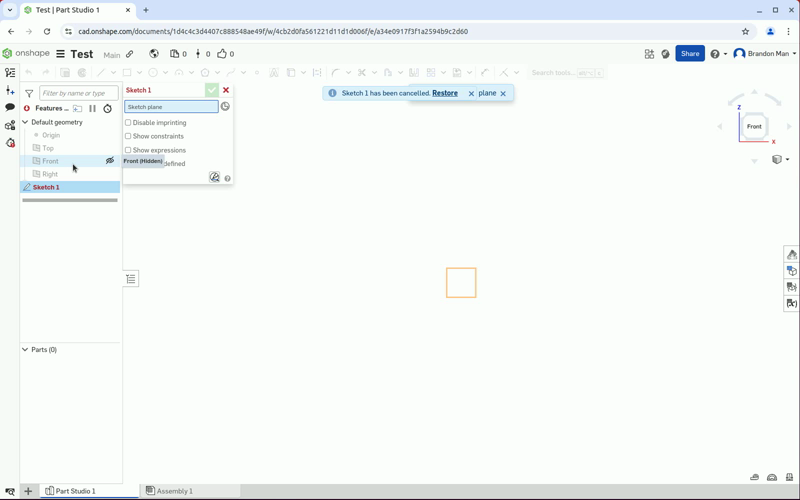
click(73, 163)
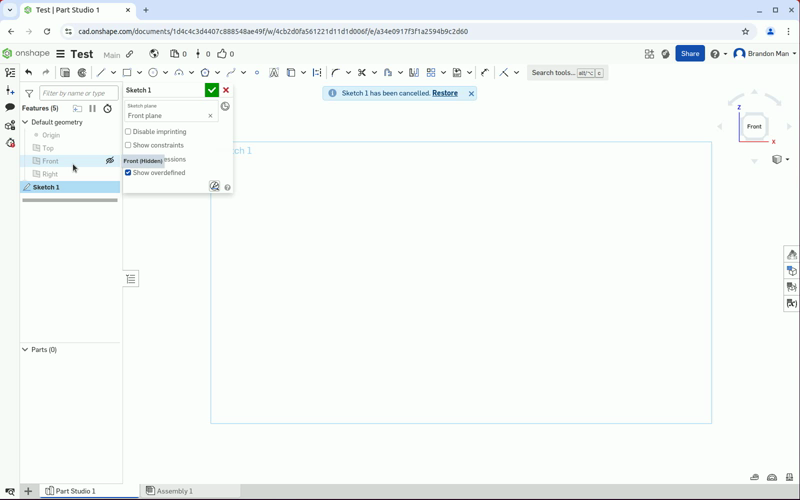
mouse_move(73, 352)
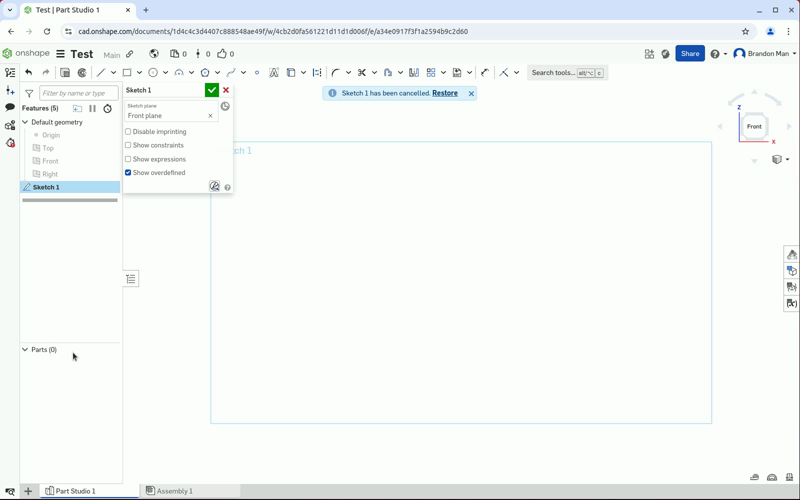
key(y)
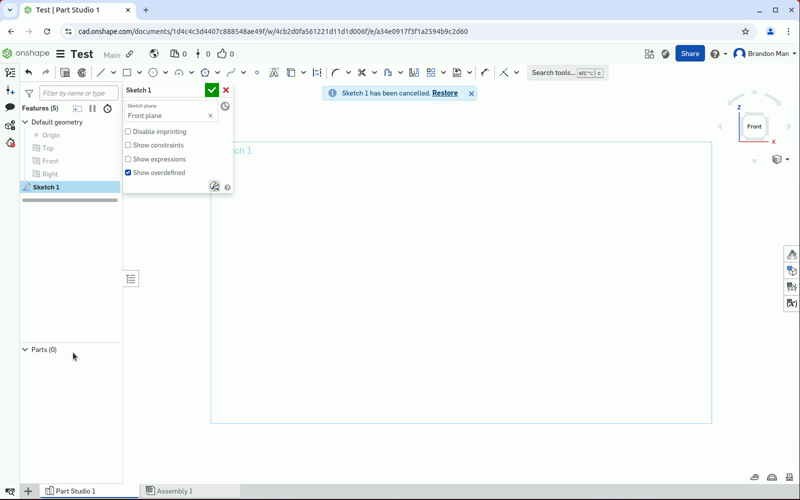
key(c)
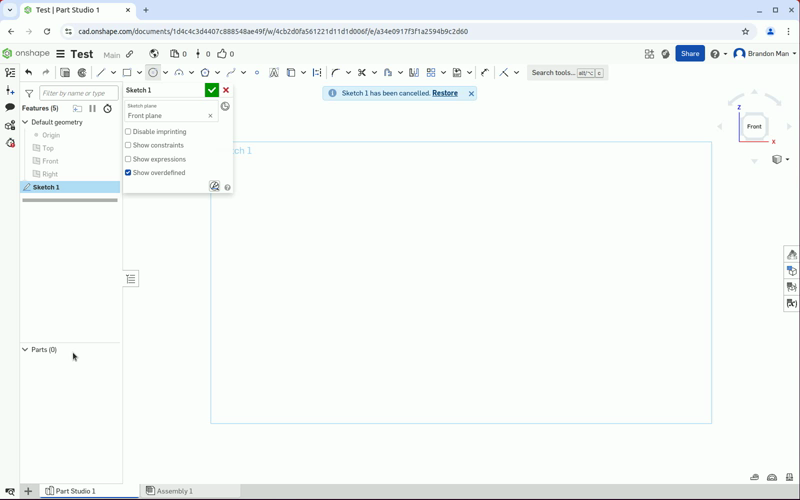
key_down(shift)
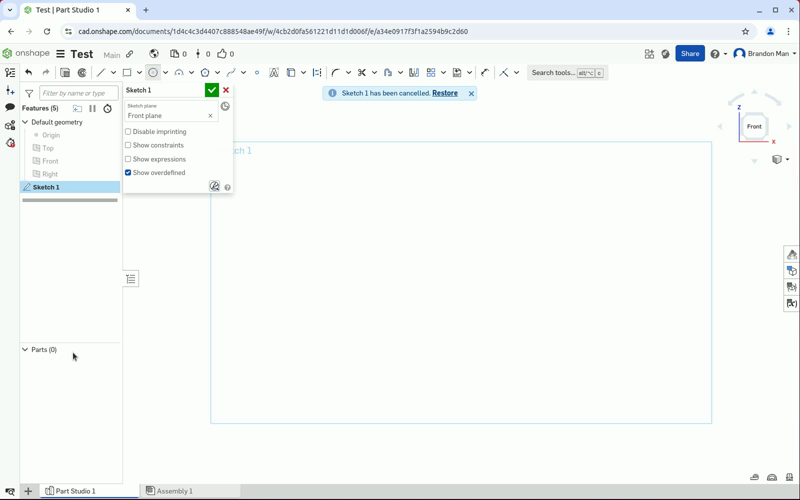
mouse_move(461, 282)
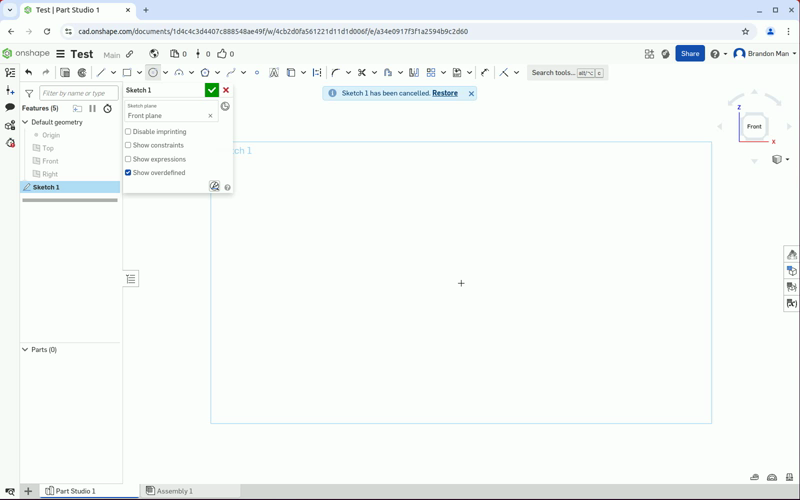
click(461, 282)
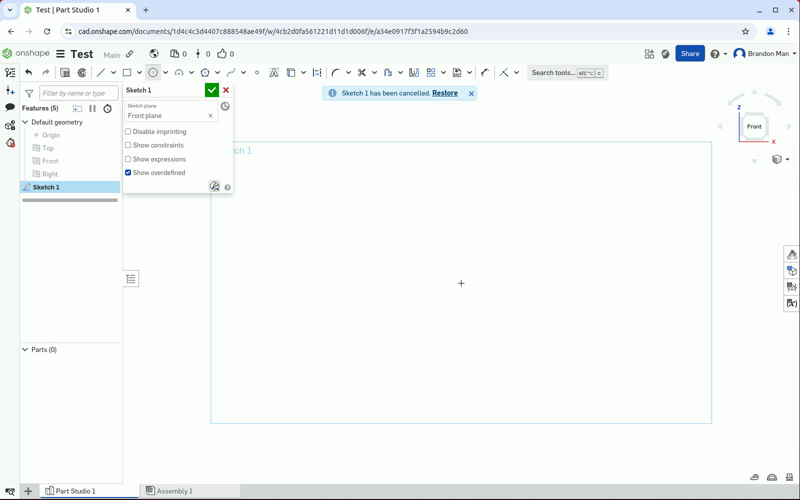
key_up(shift)
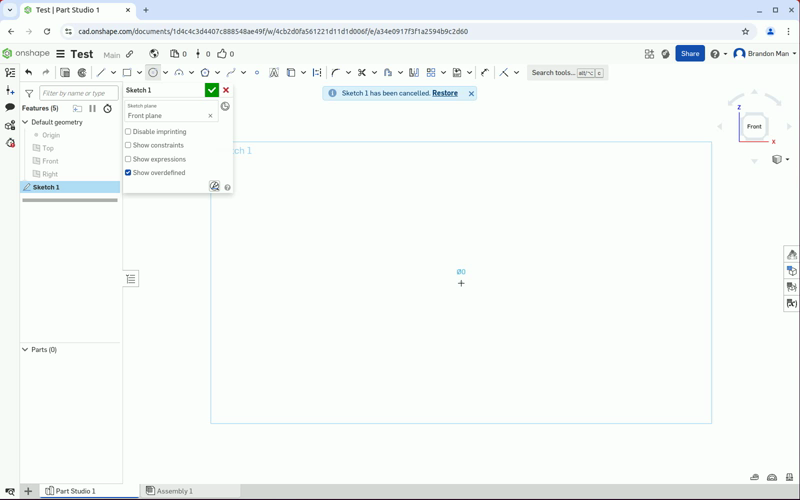
mouse_move(574, 282)
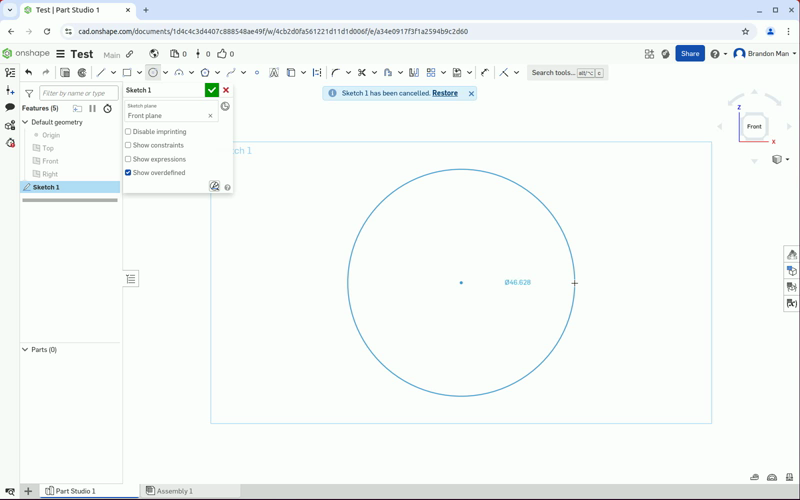
click(574, 282)
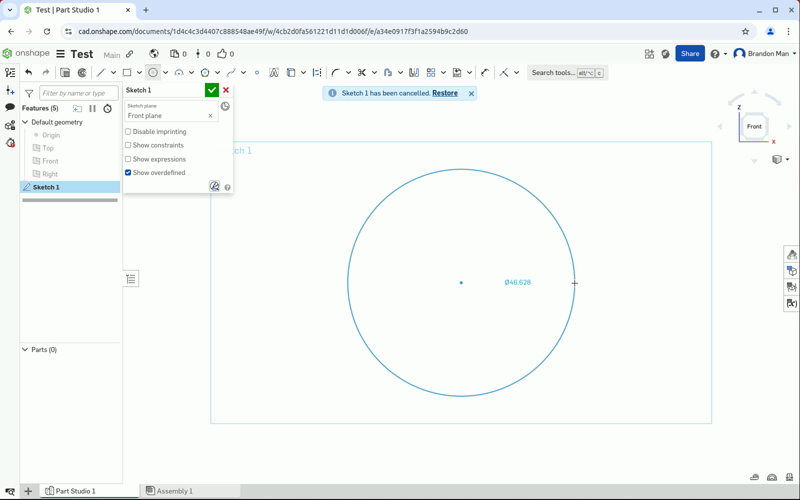
key(esc)
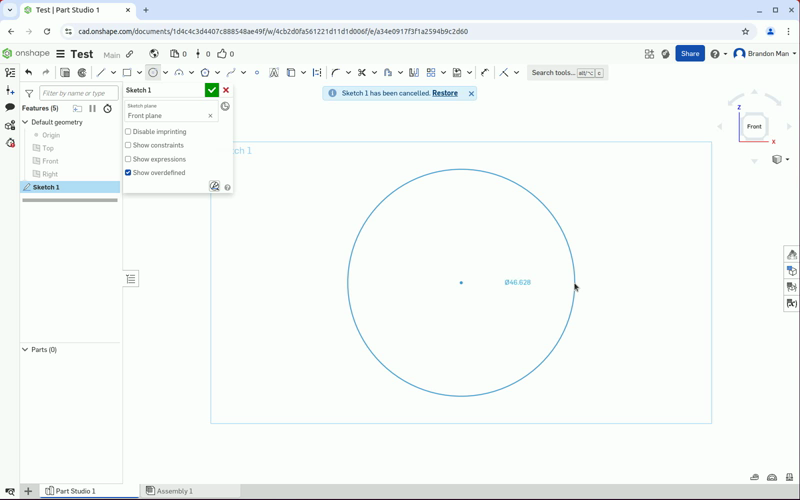
mouse_move(536, 264)
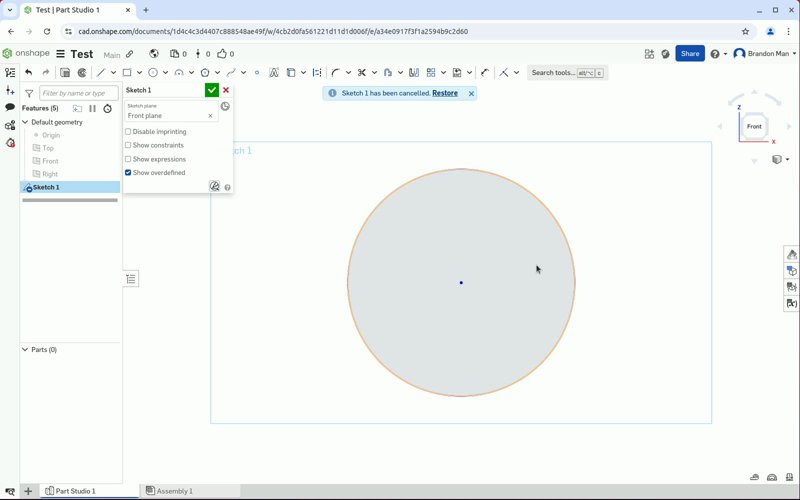
click(536, 264)
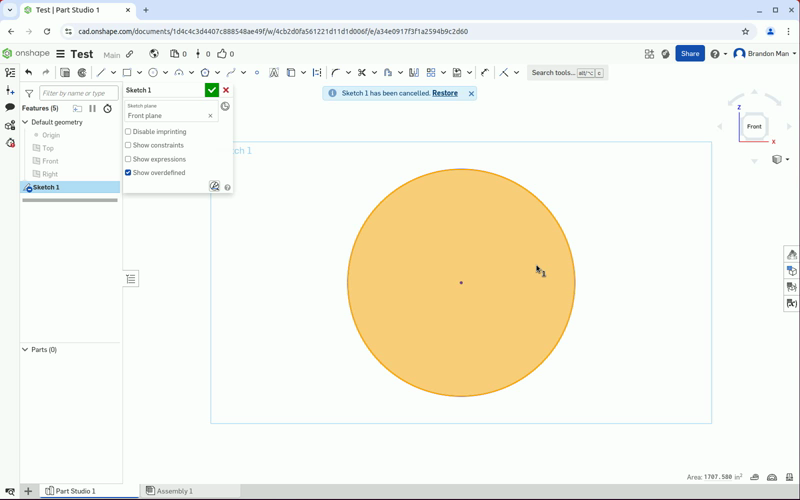
mouse_move(73, 352)
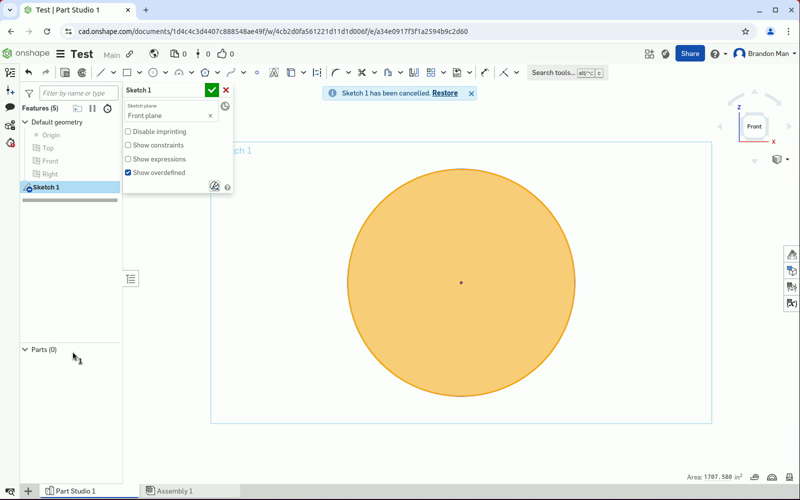
key(shift+y)
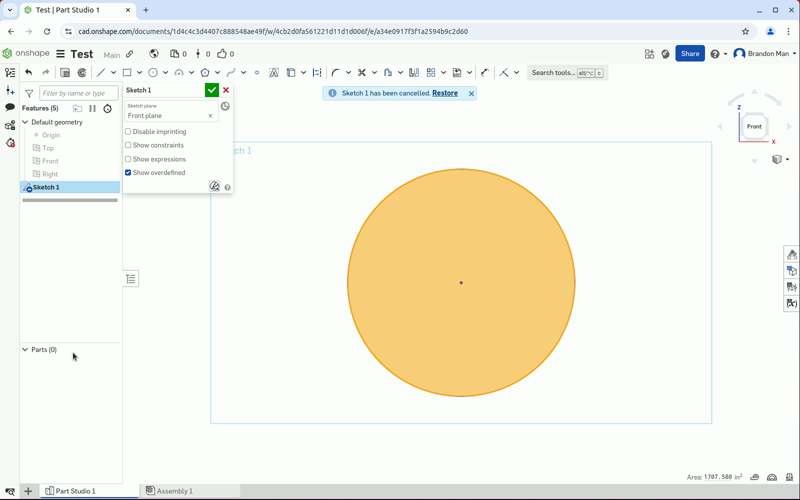
key(shift+e)
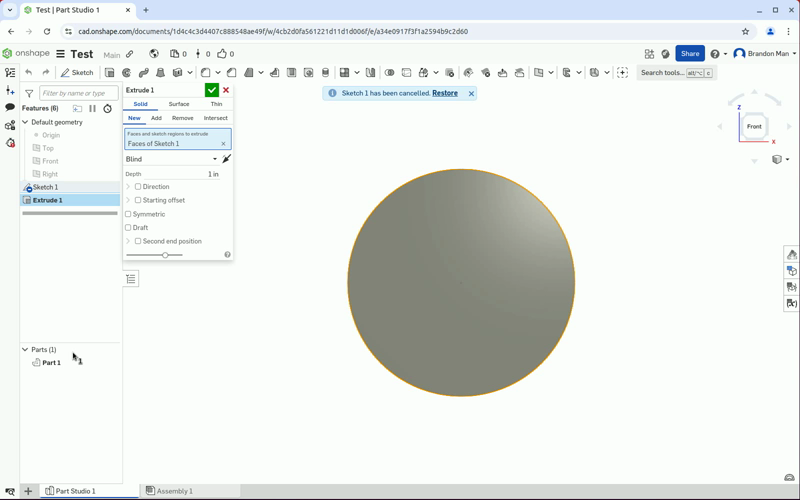
mouse_move(143, 106)
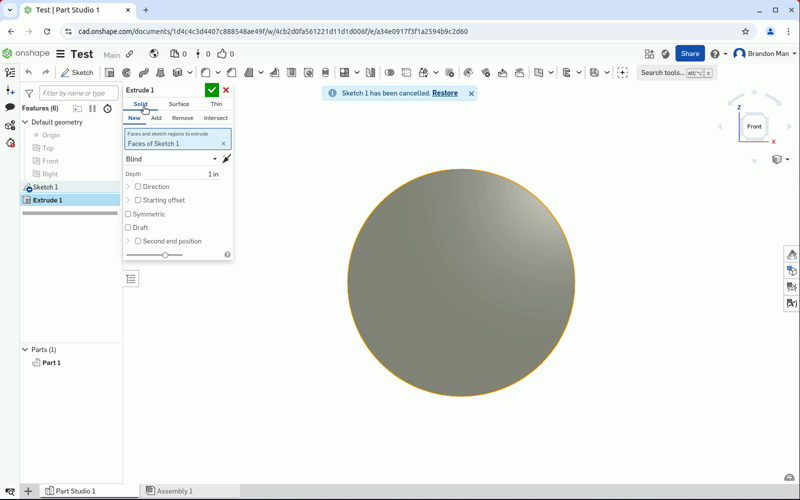
click(143, 106)
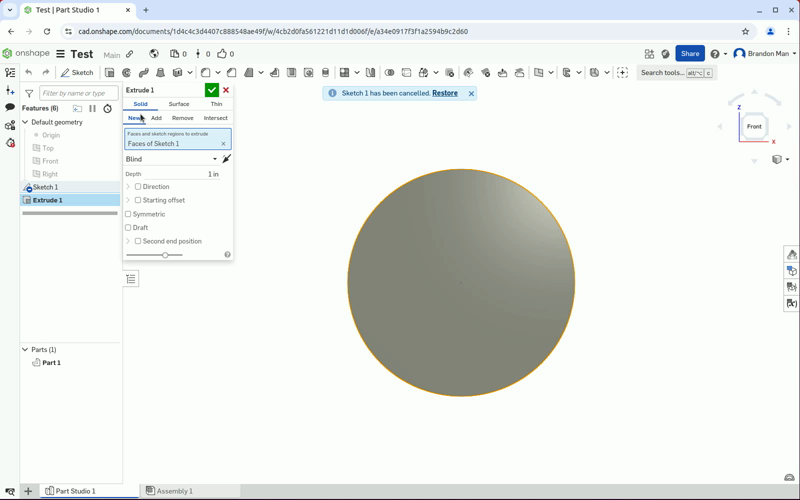
mouse_move(137, 120)
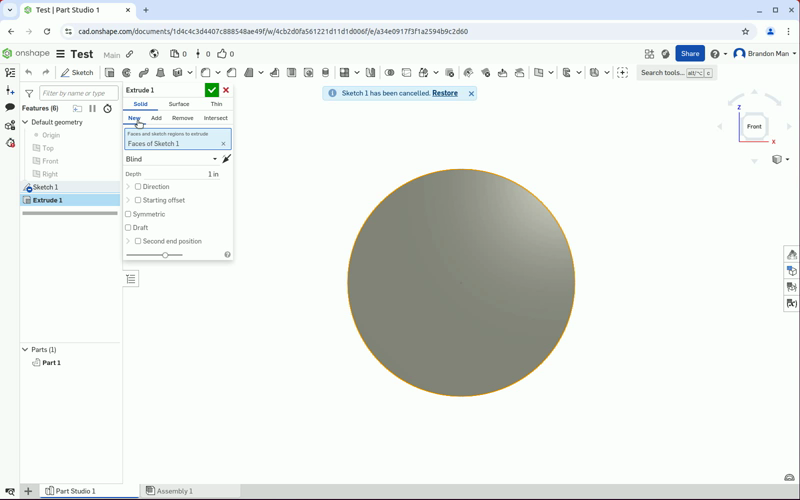
click(137, 120)
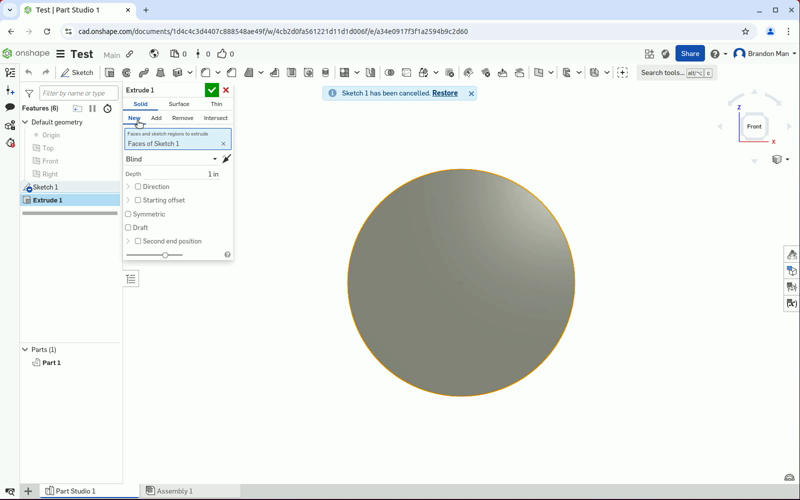
key(tab, 4)
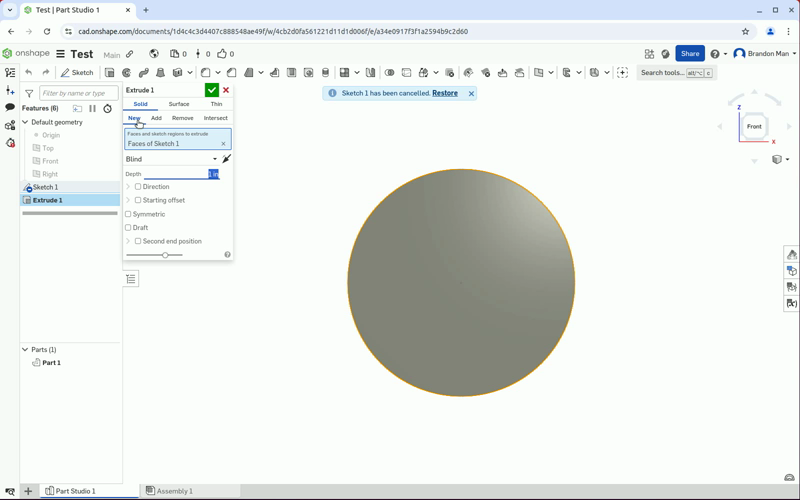
text(7.943)
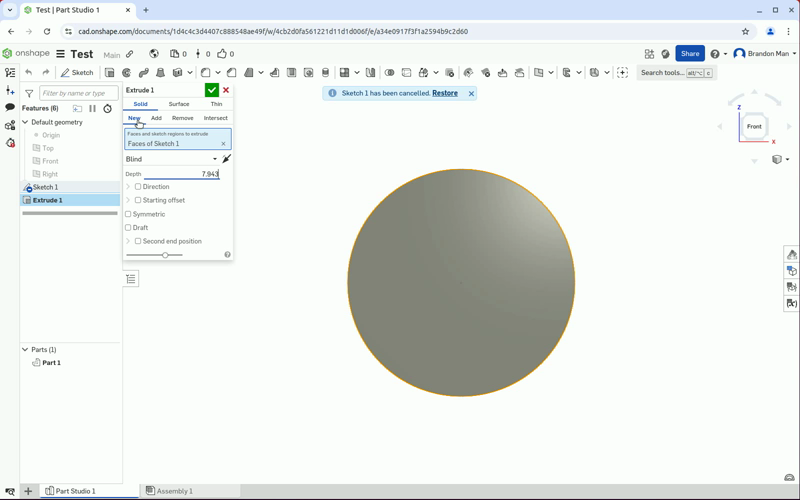
key(enter)
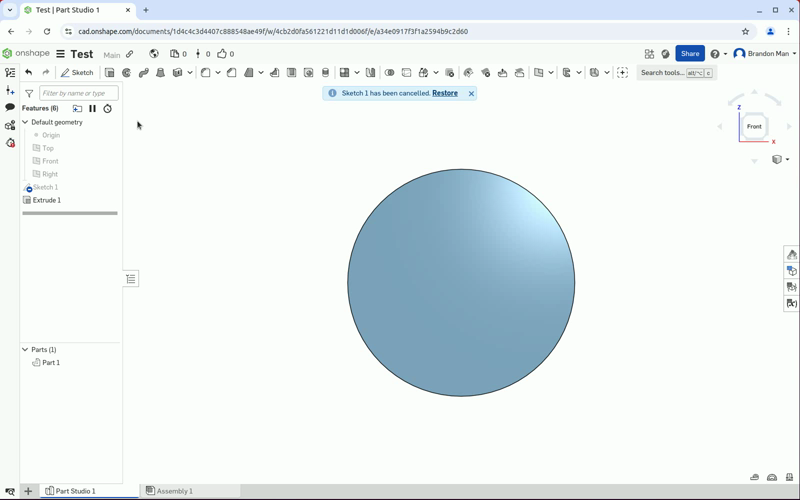
key(shift+h)
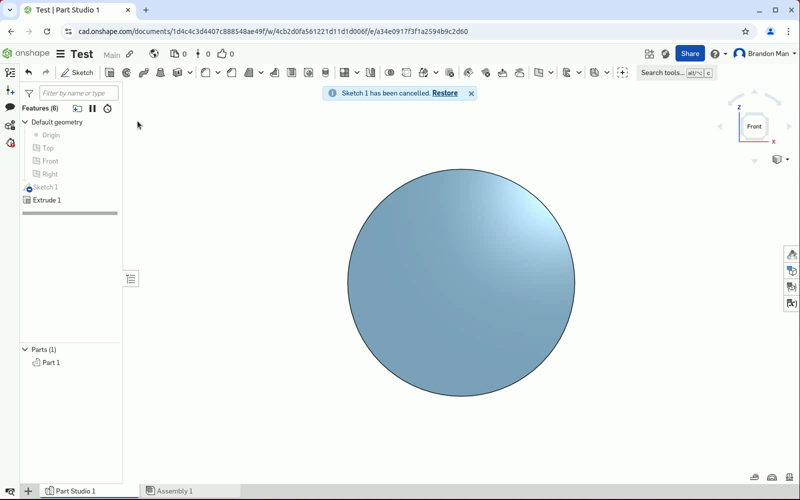
key(shift+h)
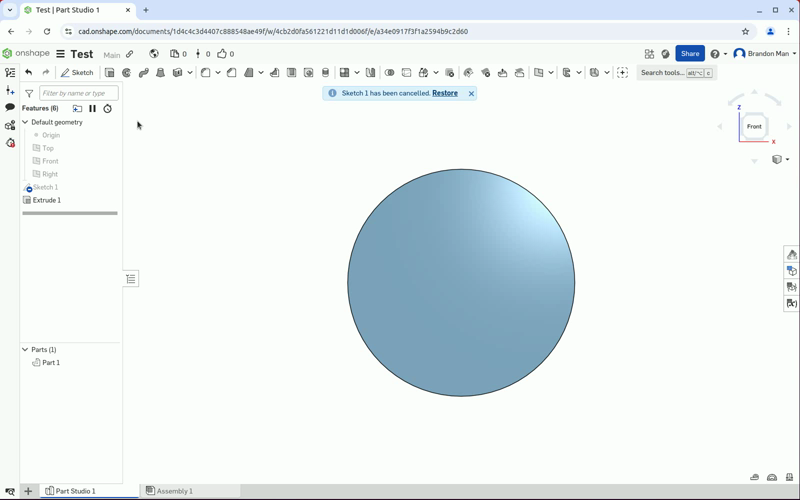
mouse_move(73, 189)
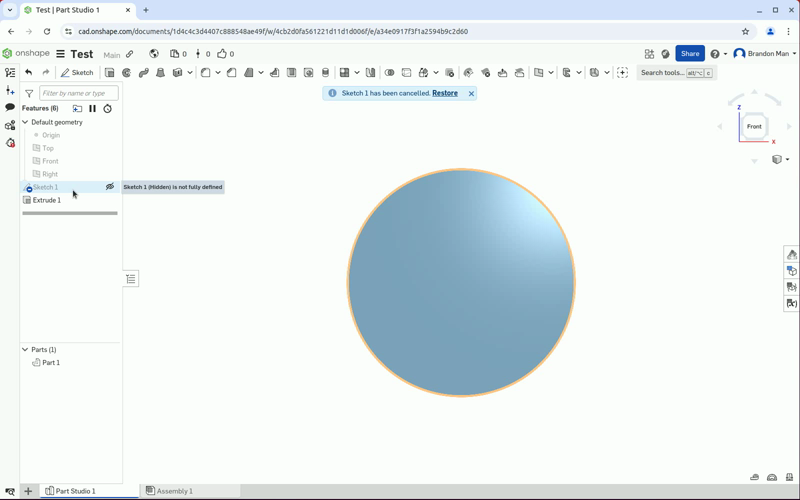
click(73, 189)
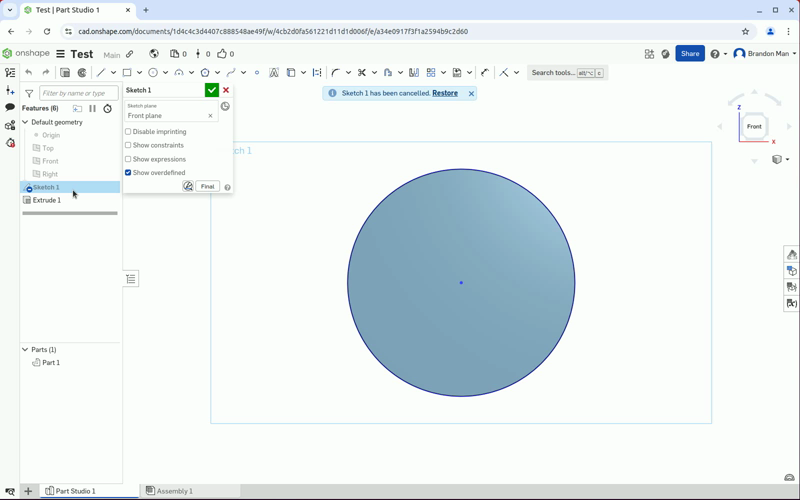
mouse_move(229, 92)
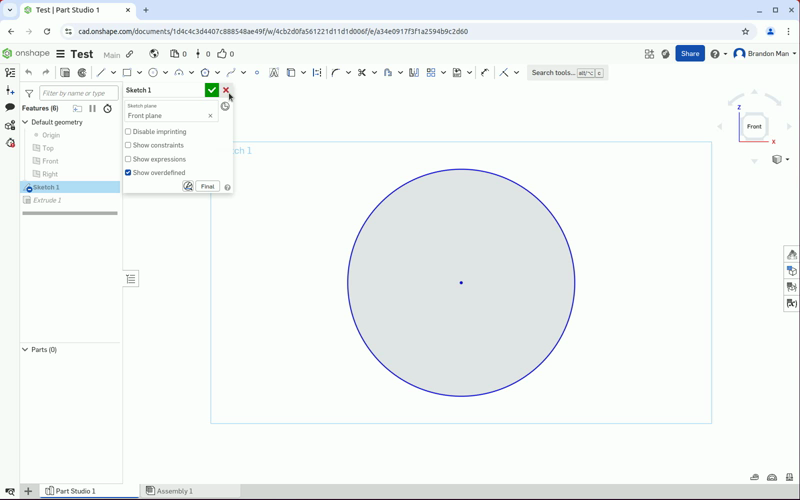
click(229, 92)
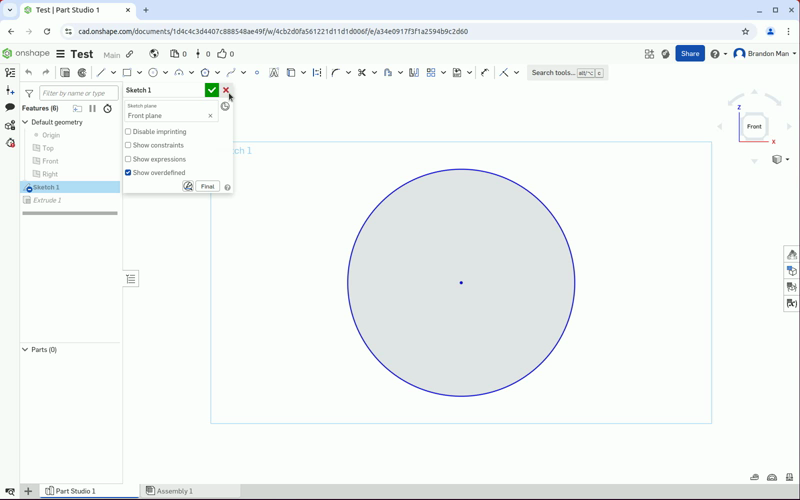
key(shift+s)
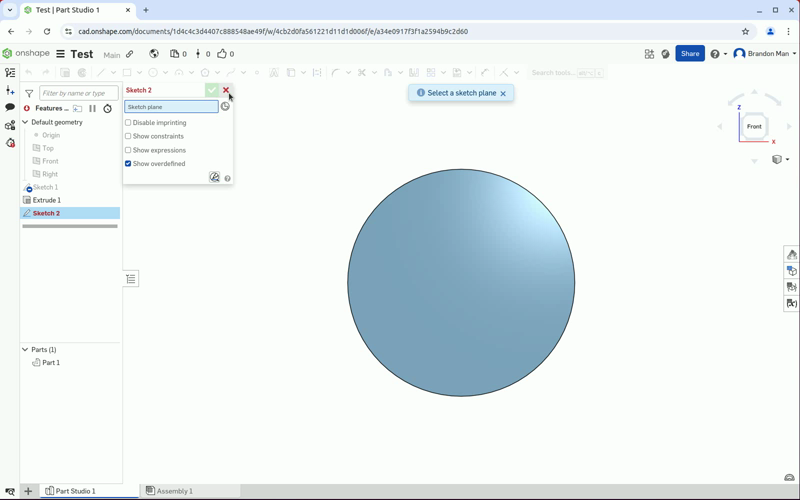
mouse_move(73, 163)
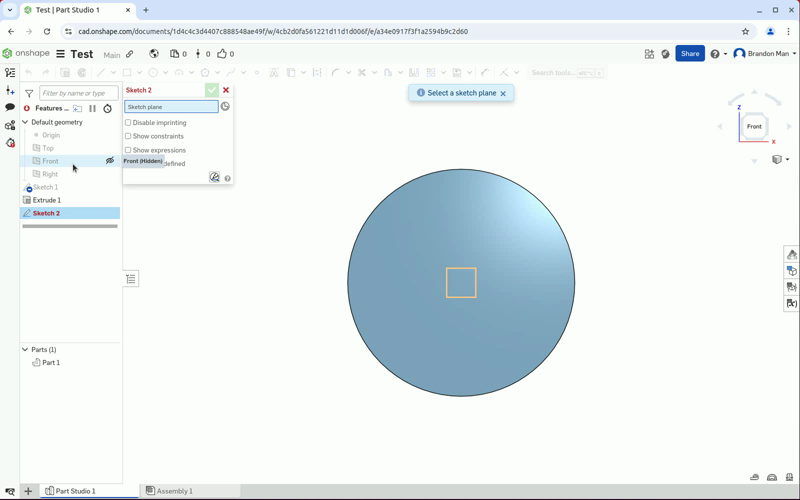
click(73, 163)
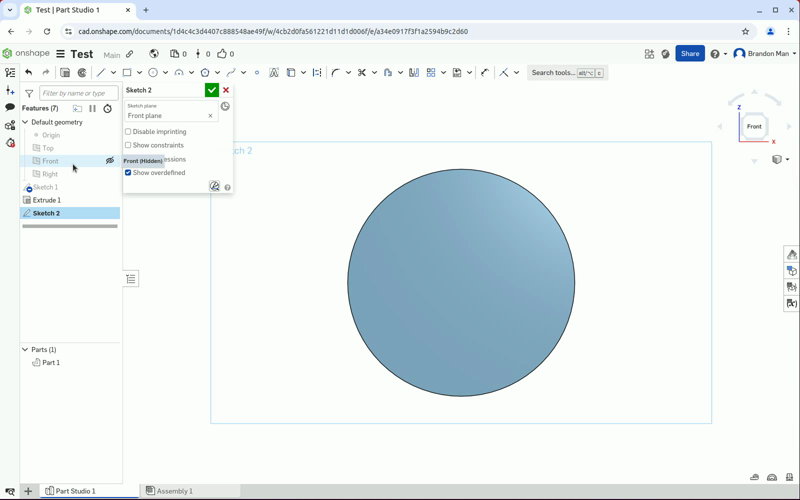
mouse_move(73, 352)
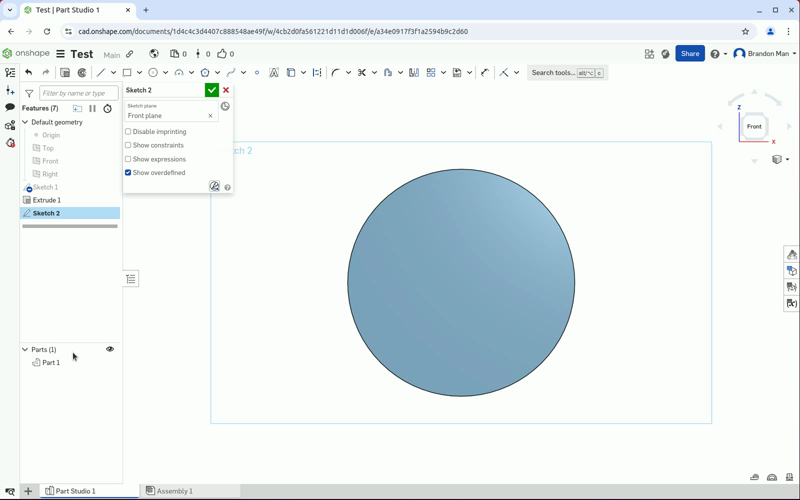
key(y)
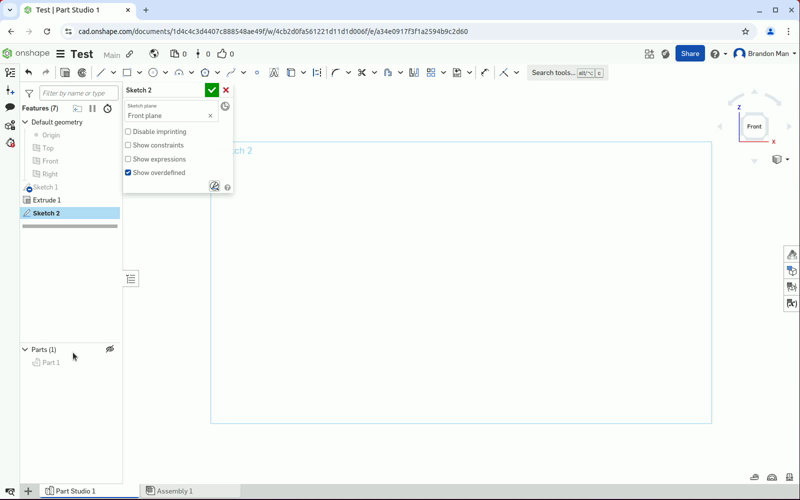
key(l)
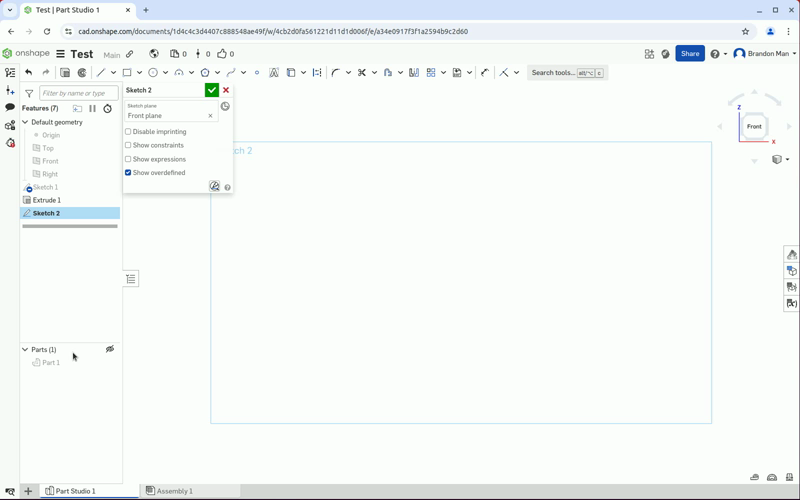
key_down(shift)
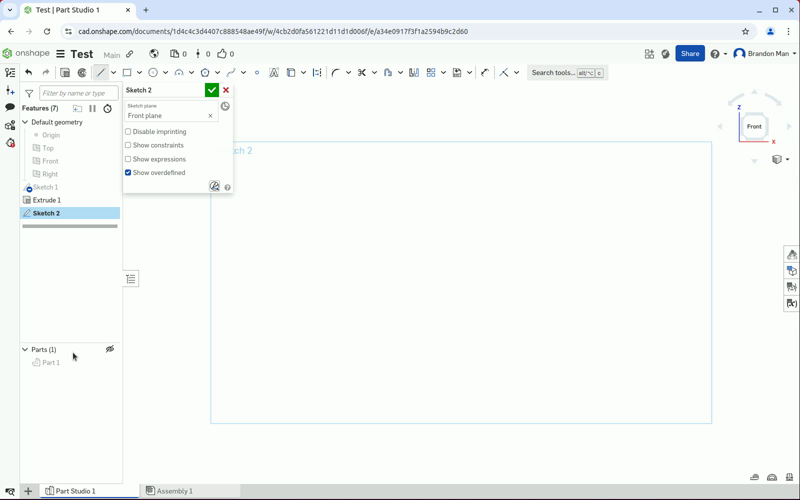
mouse_move(401, 333)
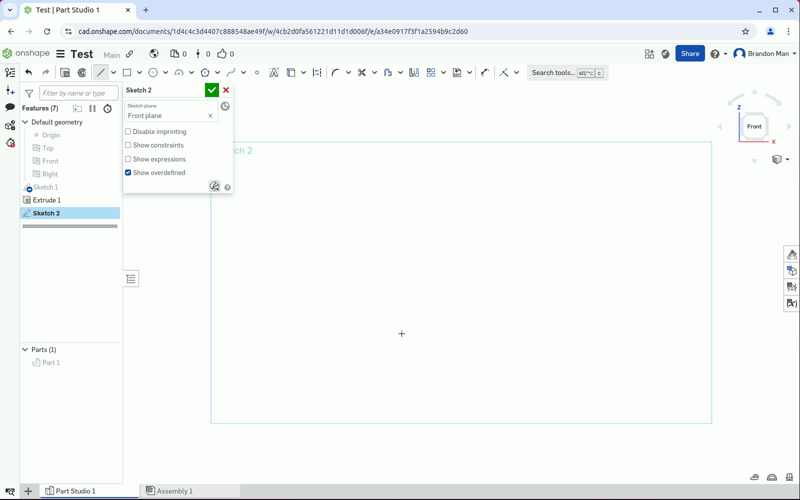
click(401, 333)
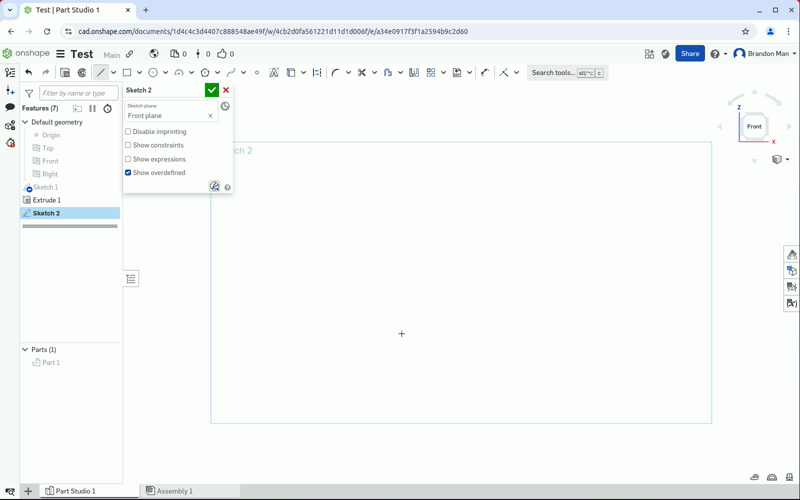
key_up(shift)
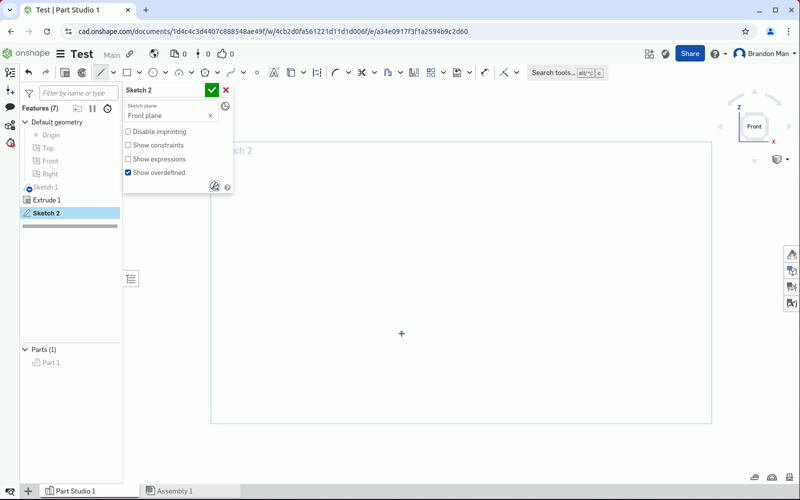
key_down(shift)
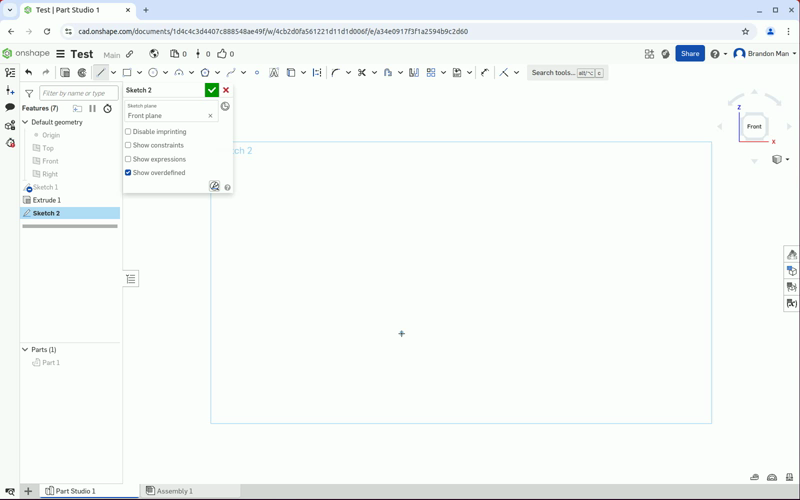
mouse_move(519, 333)
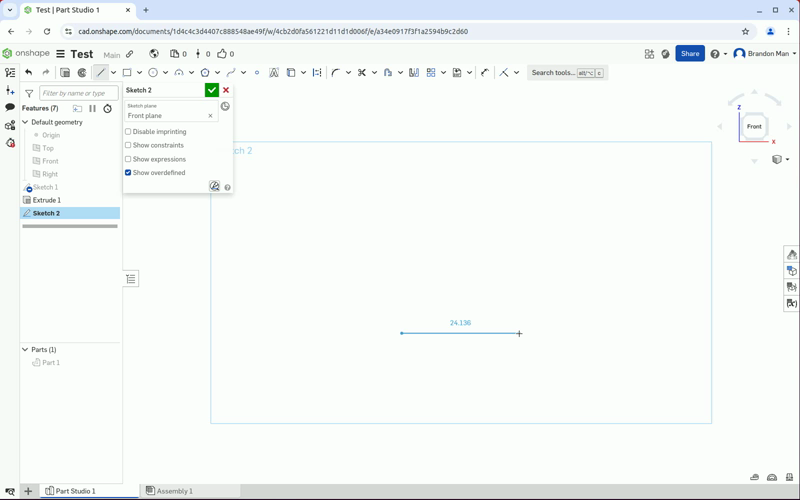
click(519, 333)
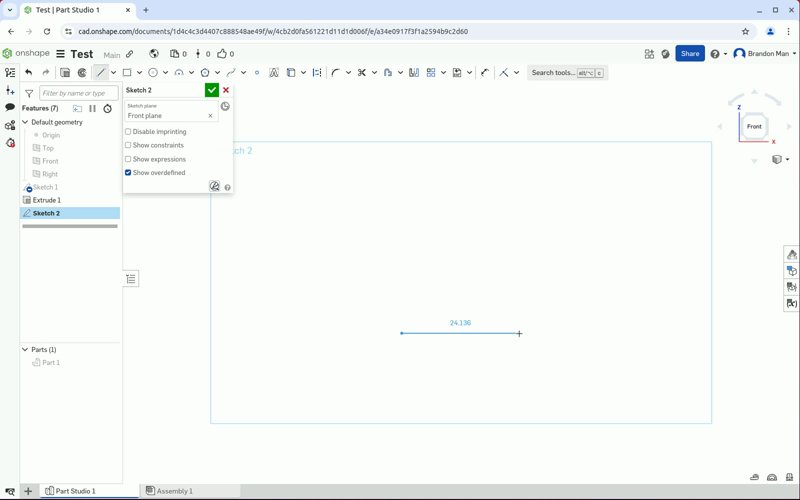
key_up(shift)
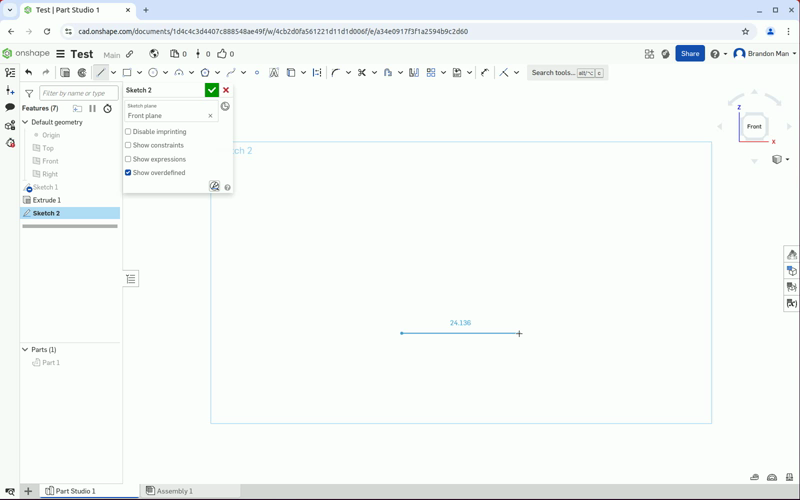
key_down(shift)
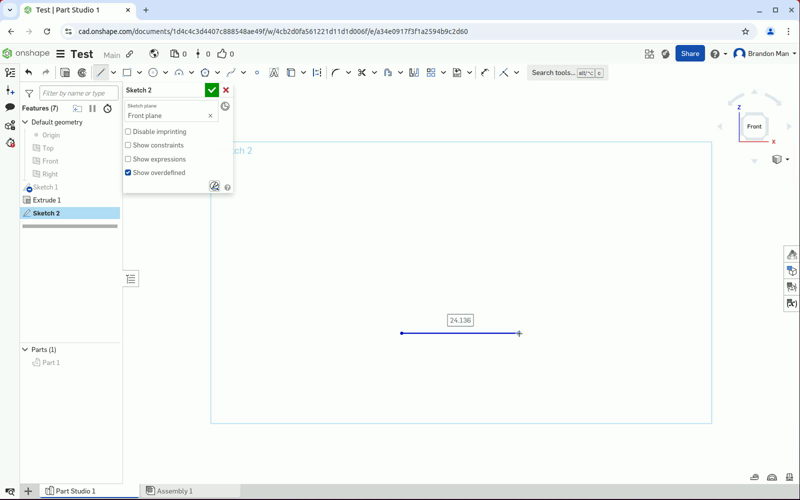
mouse_move(519, 232)
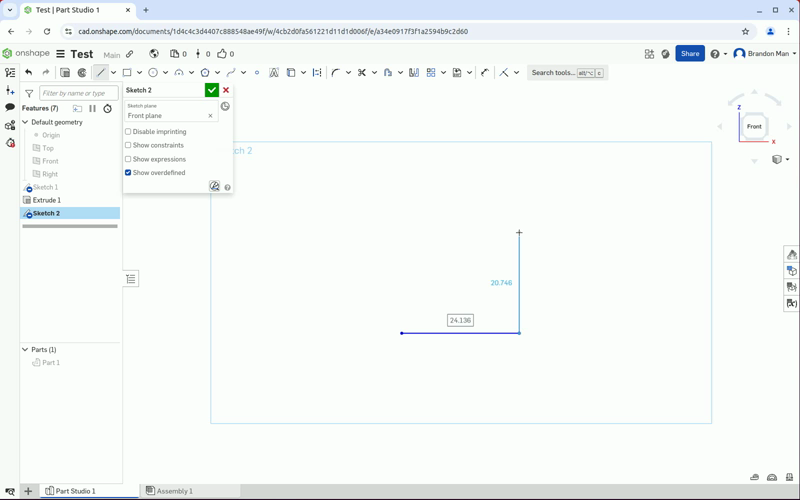
click(519, 232)
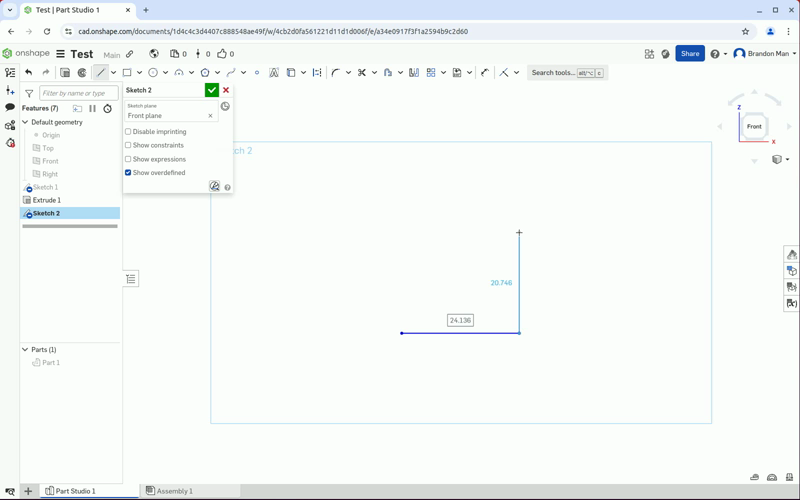
key_up(shift)
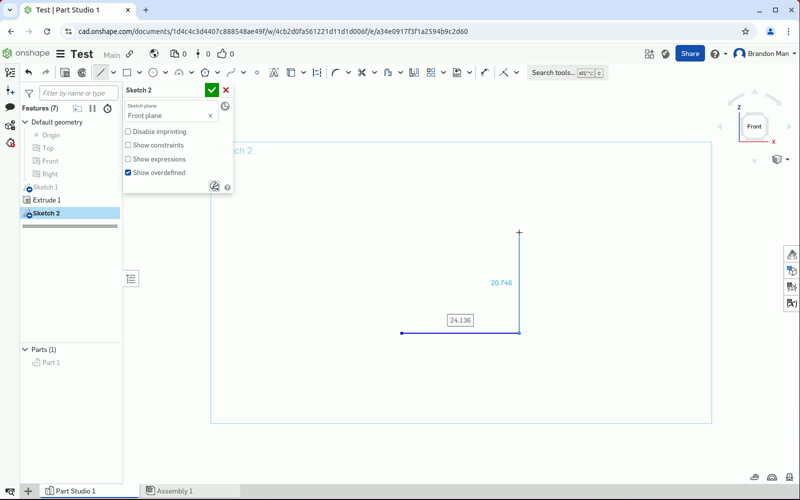
key_down(shift)
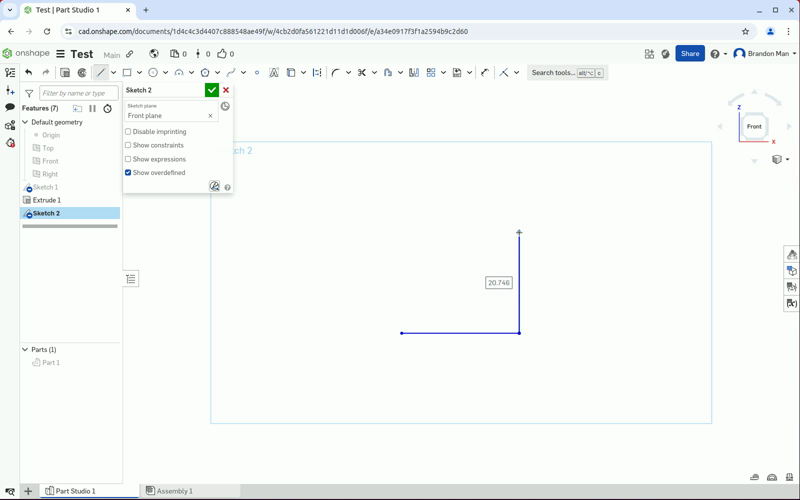
mouse_move(401, 232)
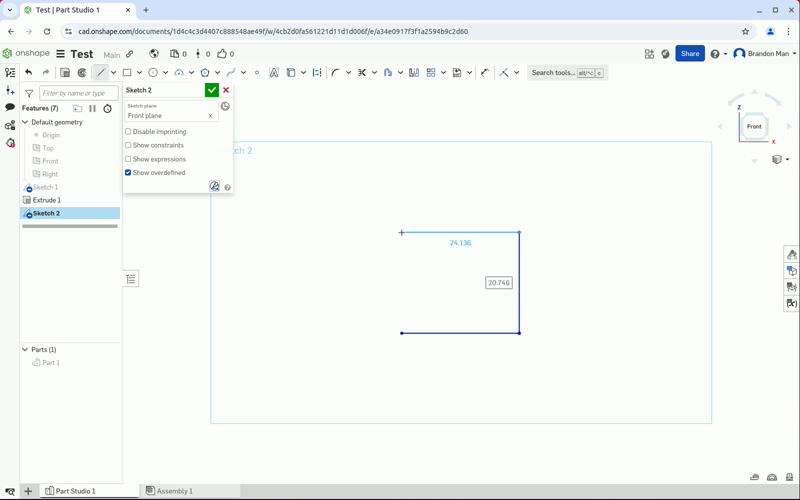
click(401, 232)
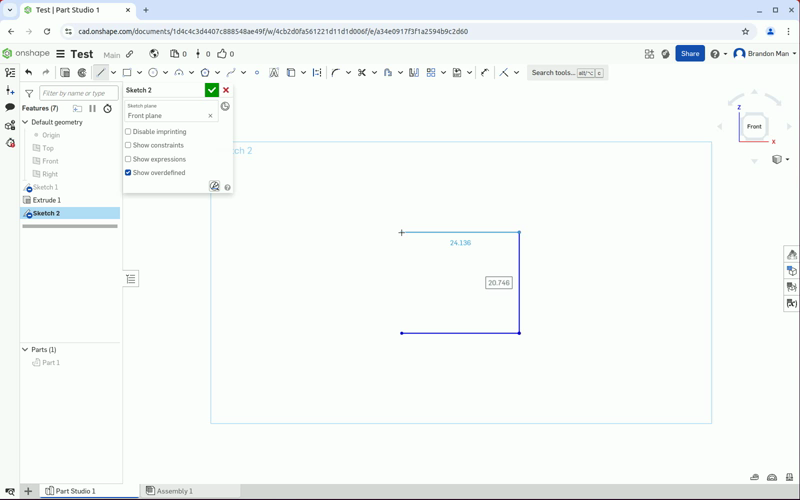
key_up(shift)
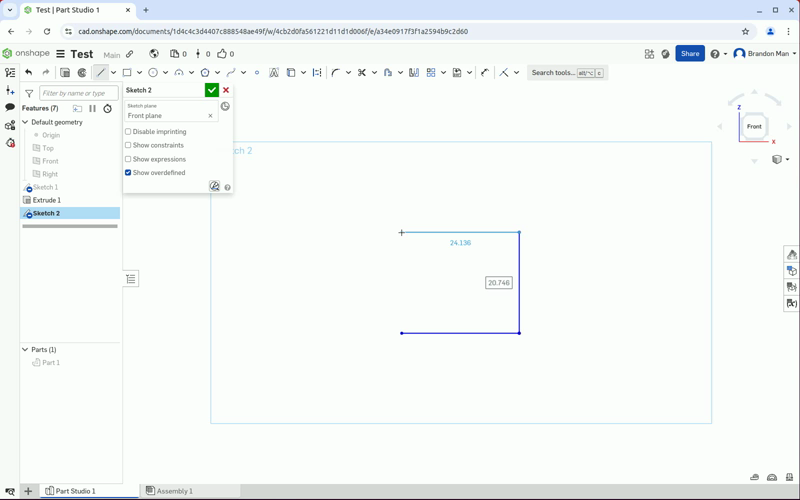
key_down(shift)
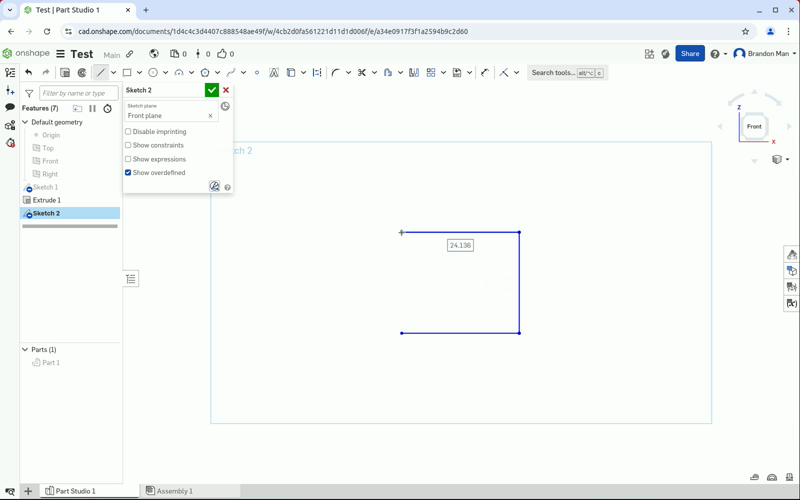
mouse_move(401, 333)
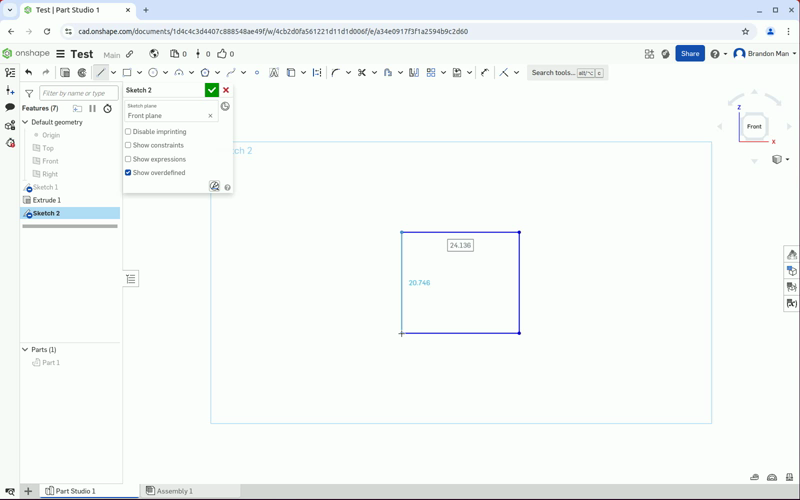
key_up(shift)
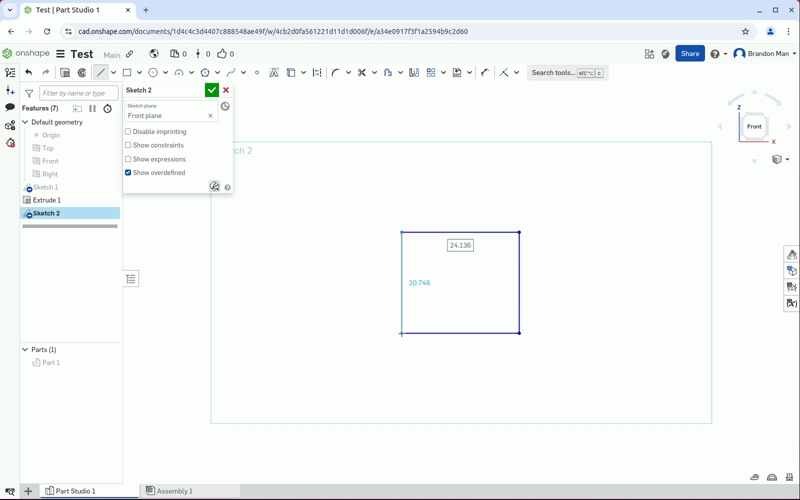
click(401, 333)
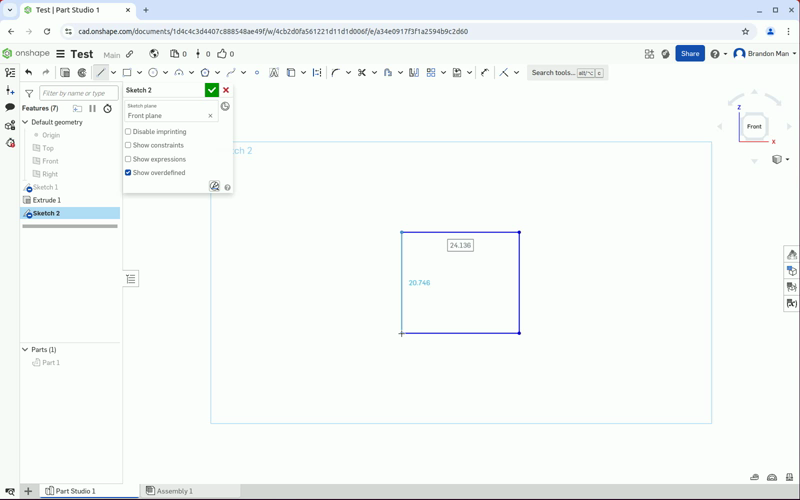
key(esc)
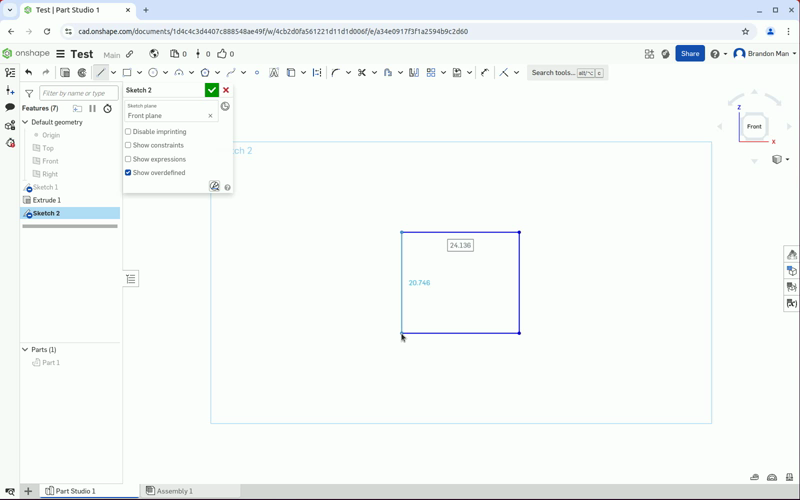
mouse_move(424, 298)
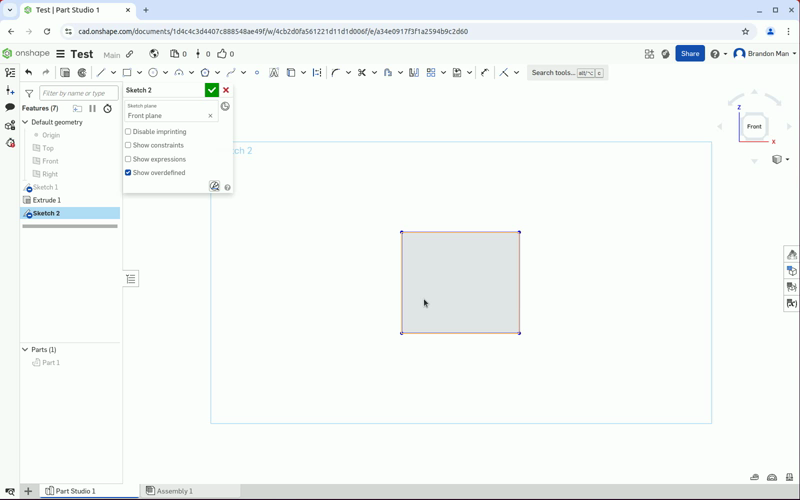
click(424, 298)
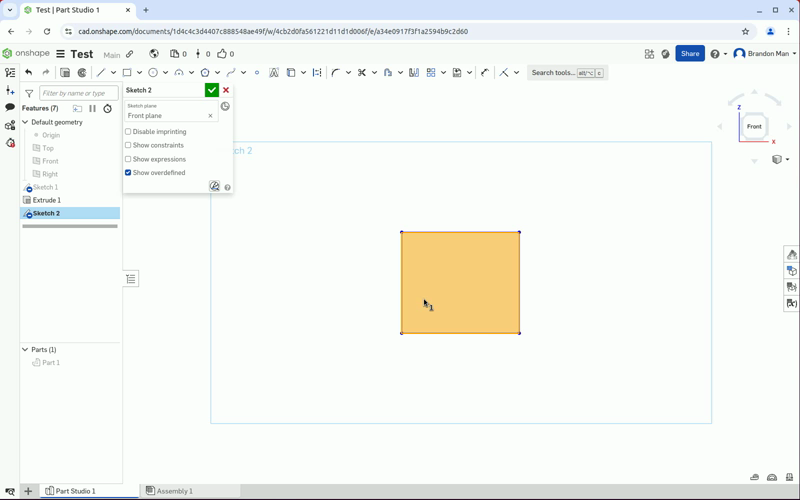
mouse_move(73, 352)
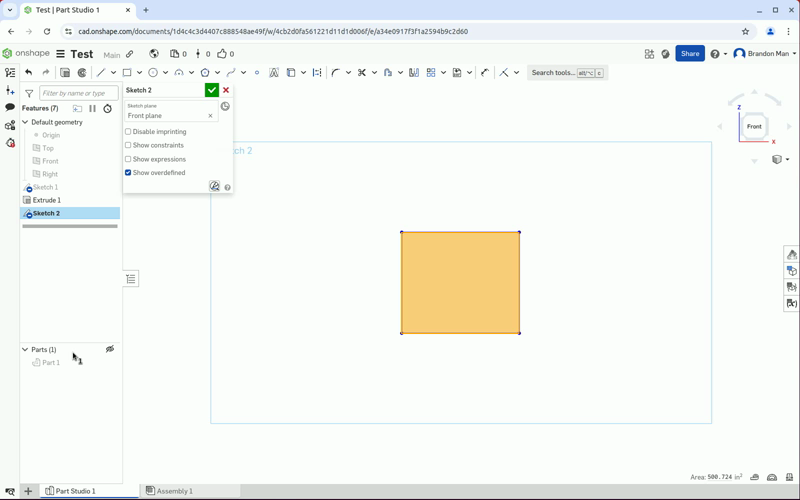
key(shift+y)
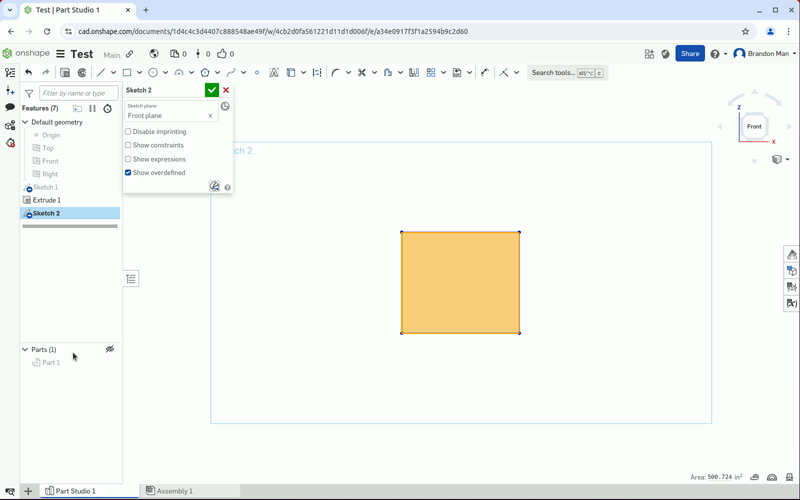
key(shift+e)
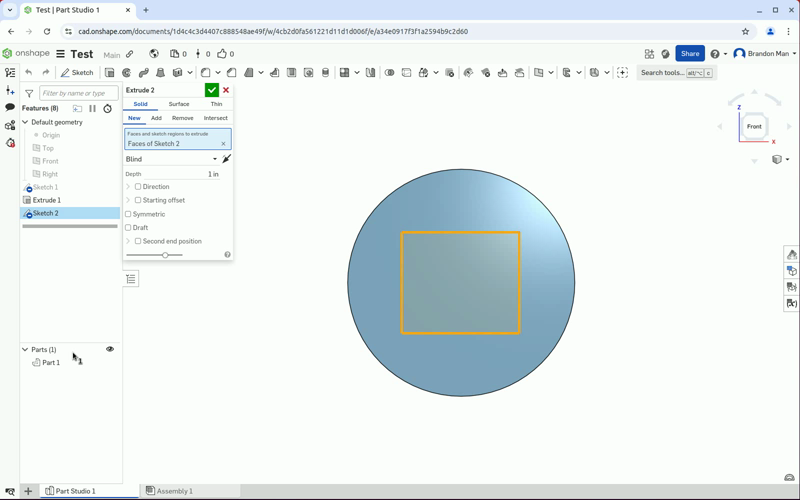
mouse_move(143, 106)
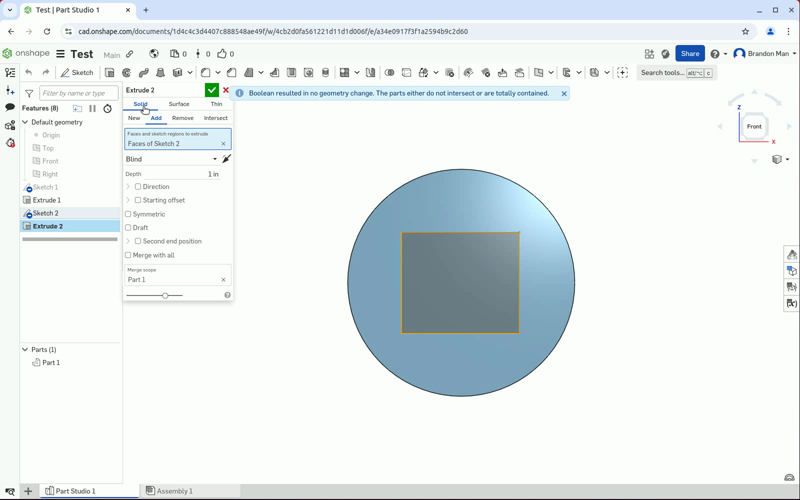
click(143, 106)
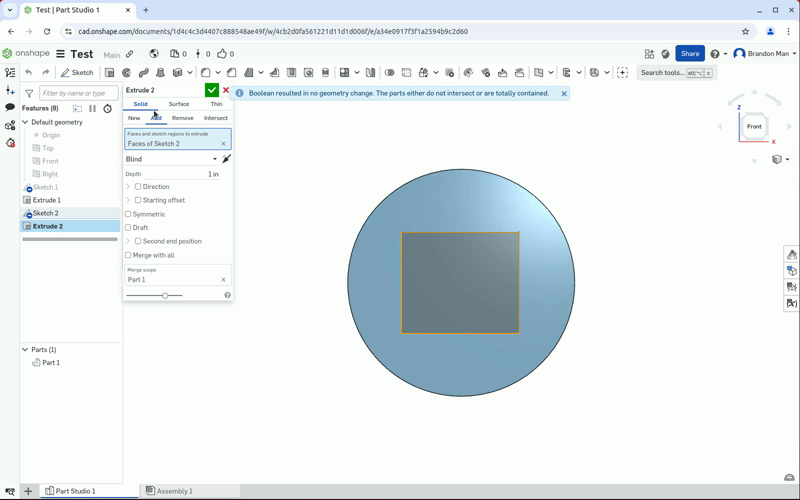
mouse_move(186, 120)
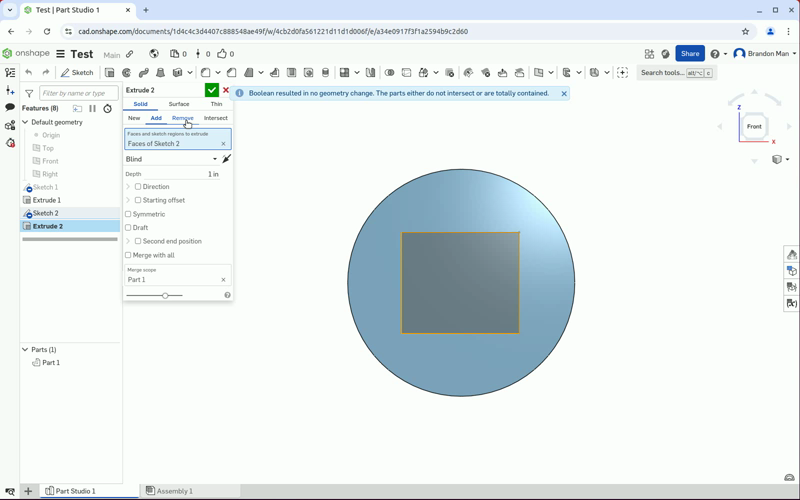
click(186, 120)
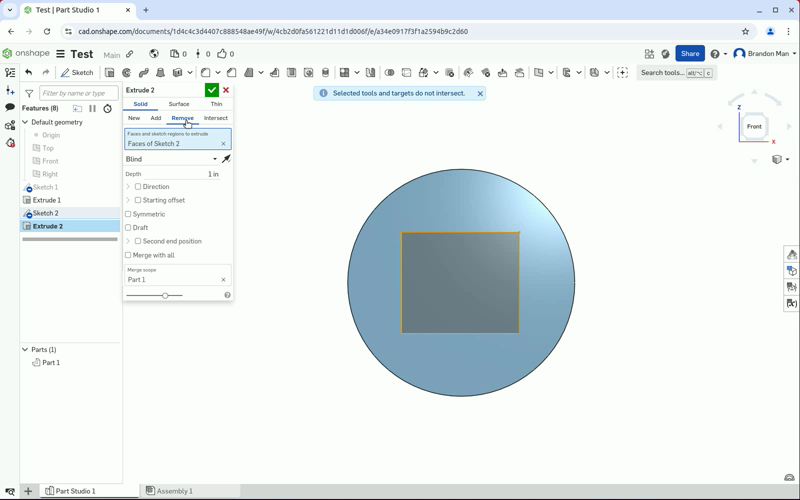
key(tab, 4)
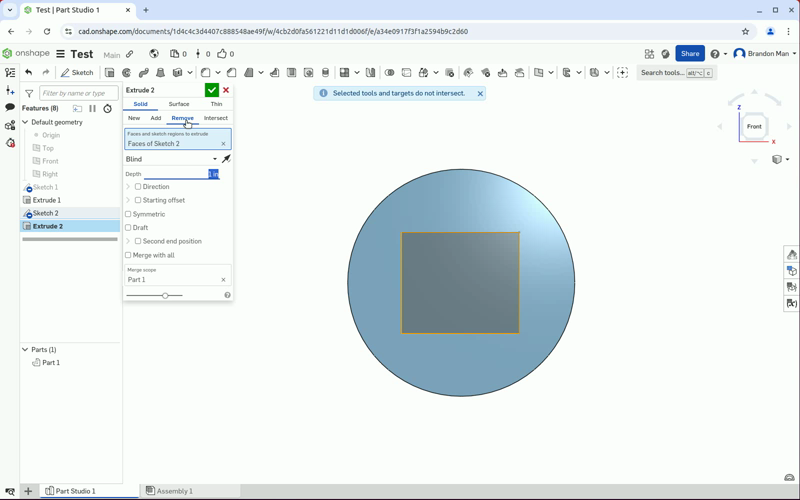
text(15.886)
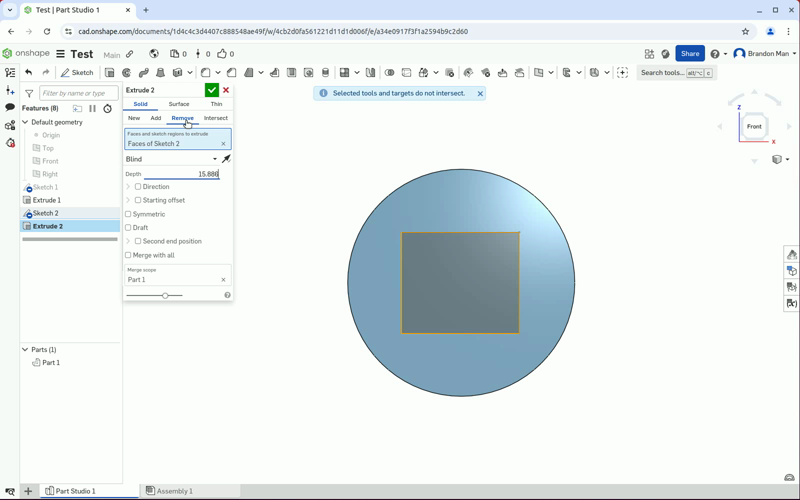
key(tab, 3)
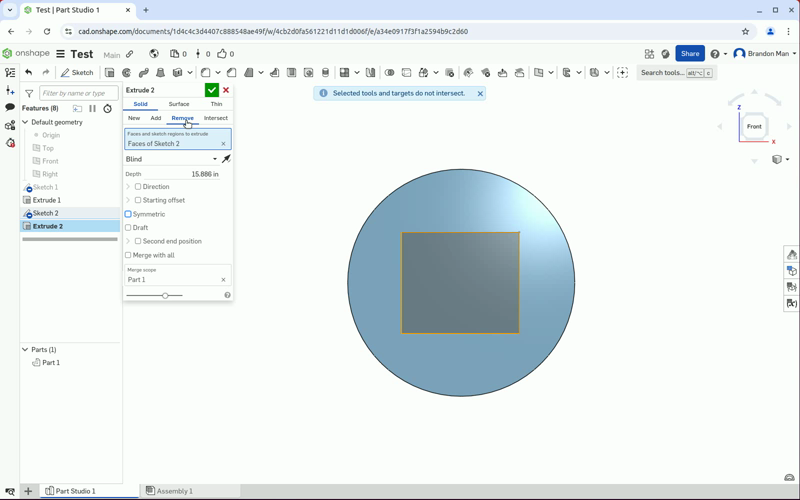
key(space)
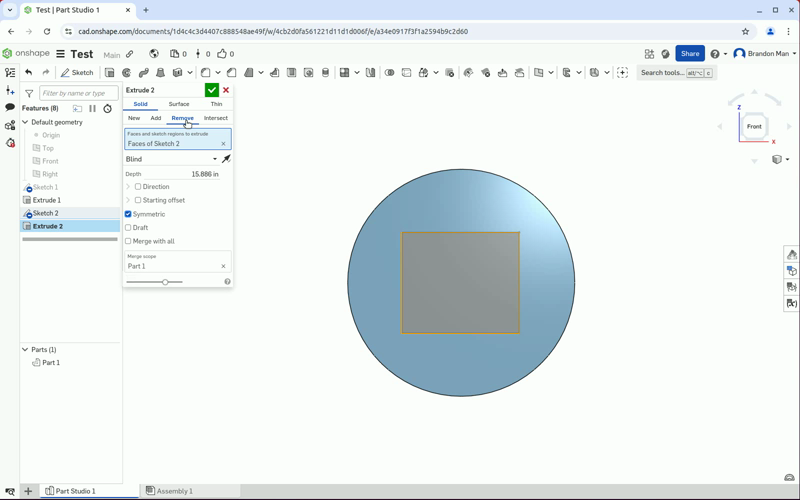
key(tab, 2)
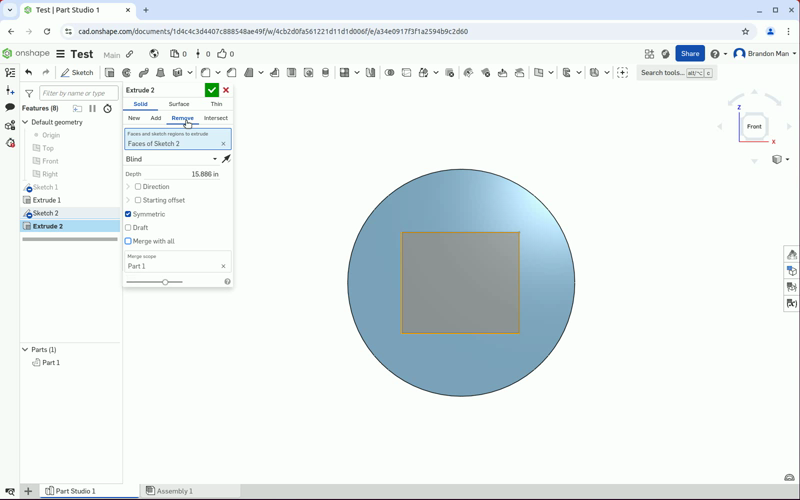
key(space)
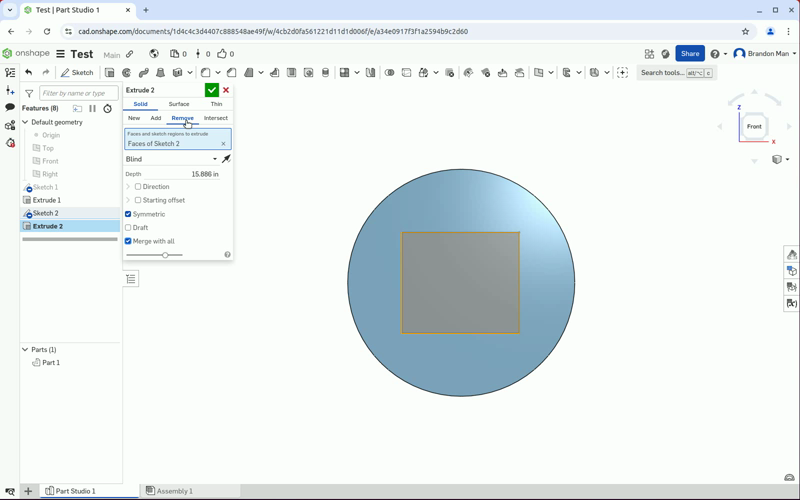
key(enter)
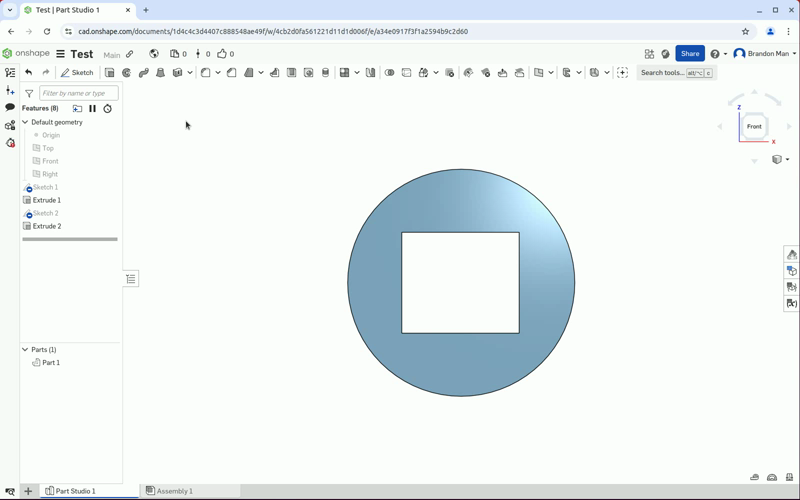
key(shift+h)
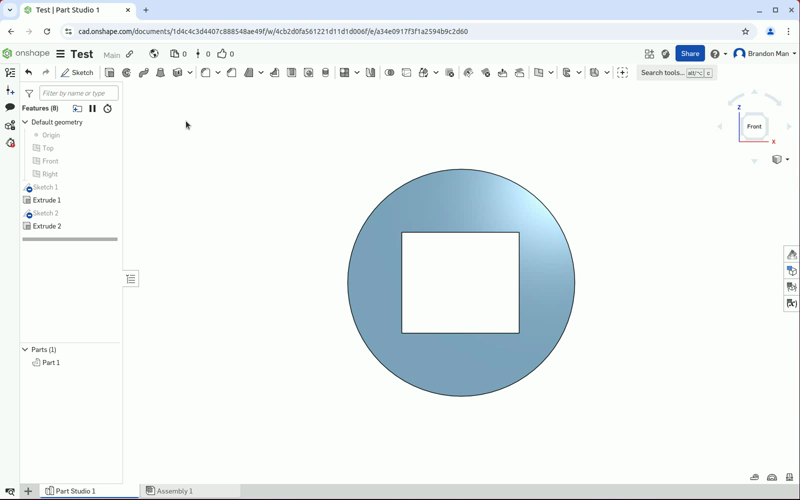
key(shift+h)
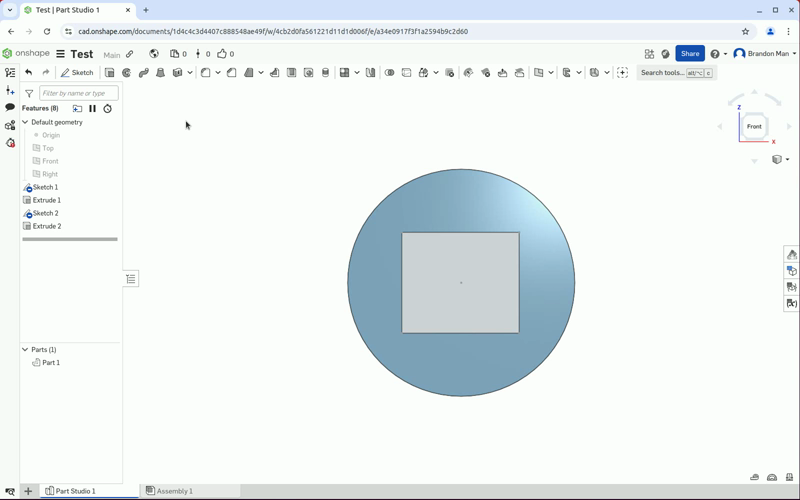
key(shift+7)
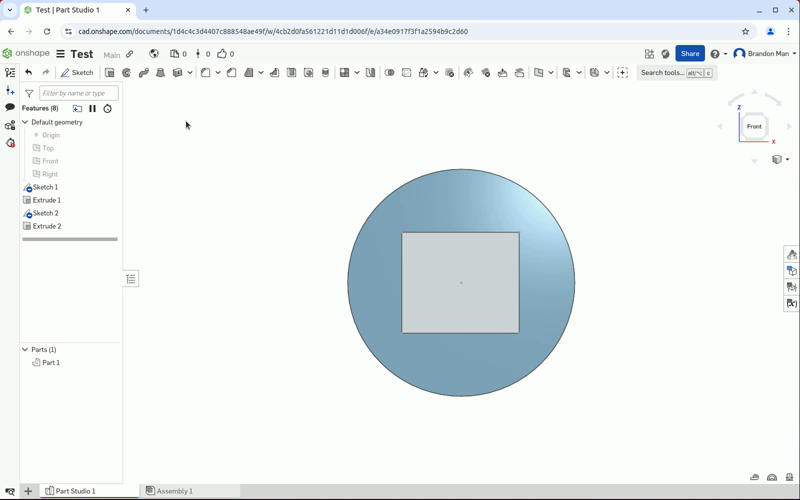
key(left, 2)
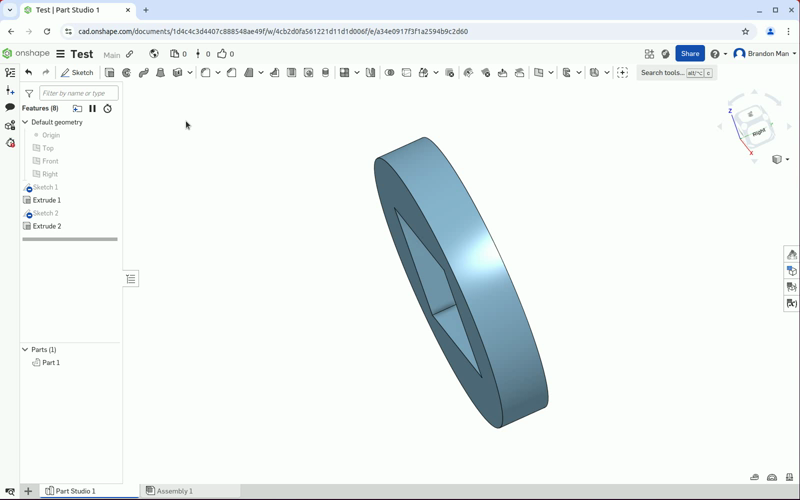
key(down, 2)
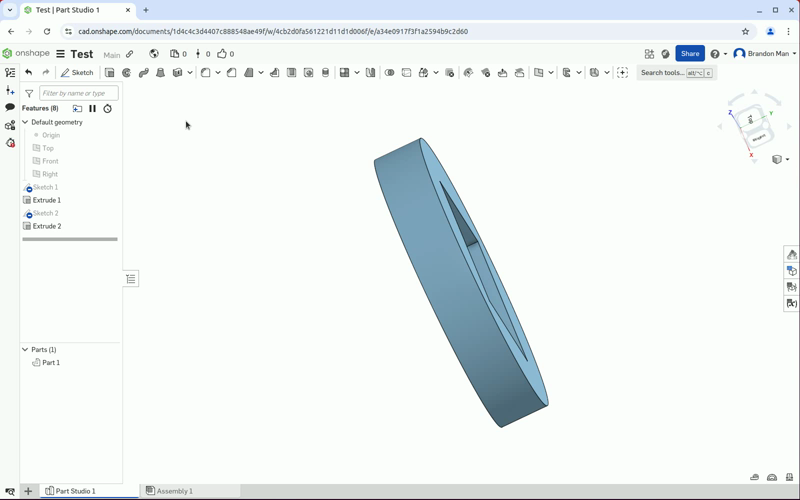
key(up, 2)
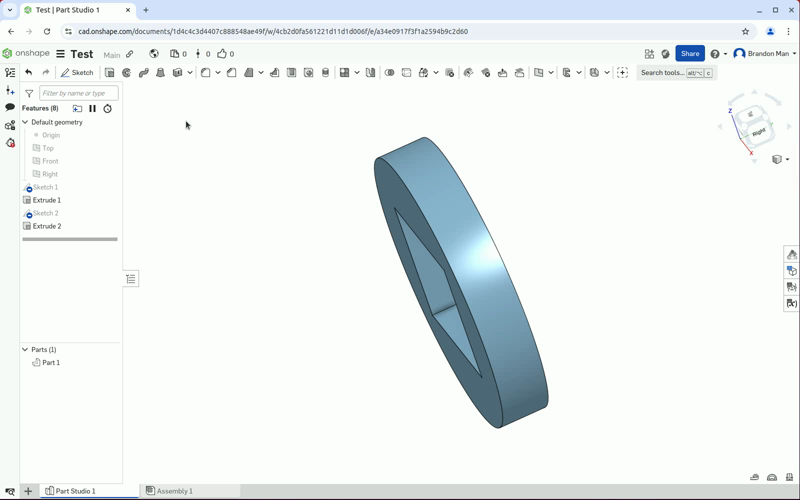
key(right, 2)
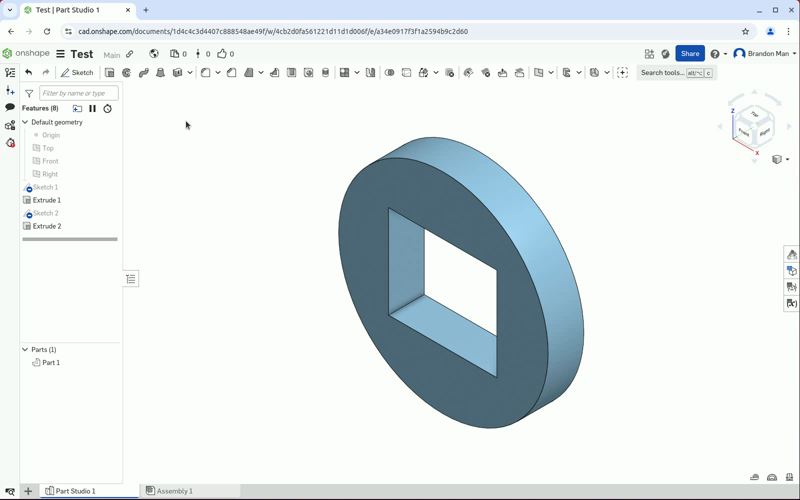
mouse_move(73, 189)
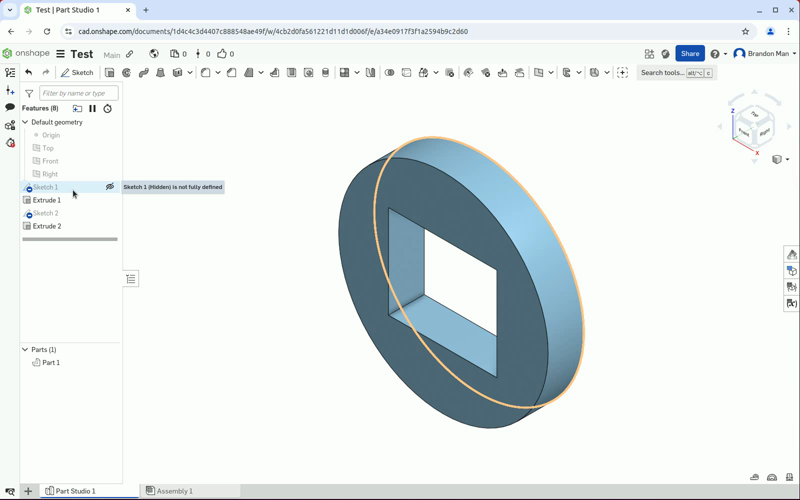
click(73, 189)